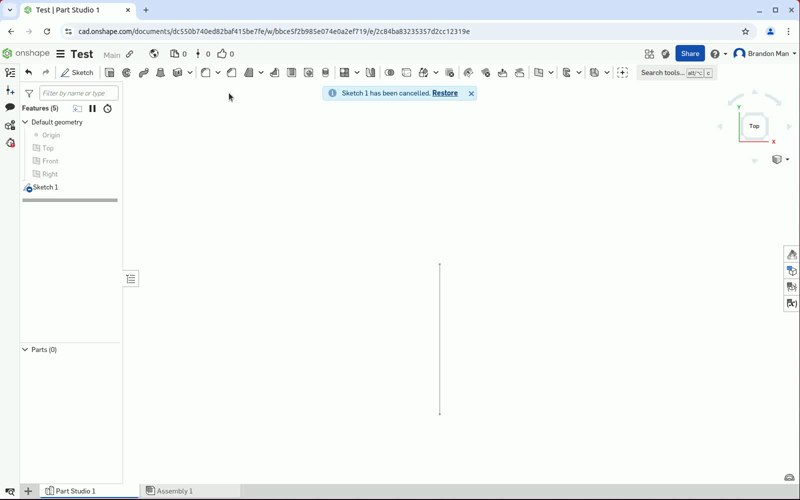
key(shift+h)
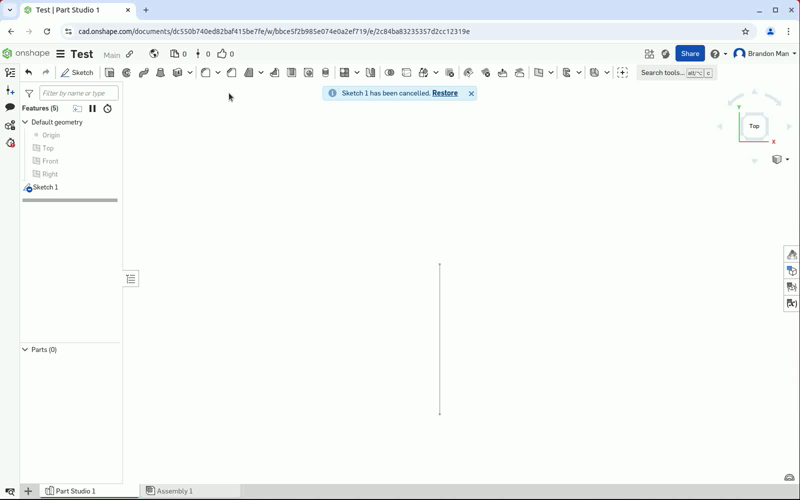
key(shift+s)
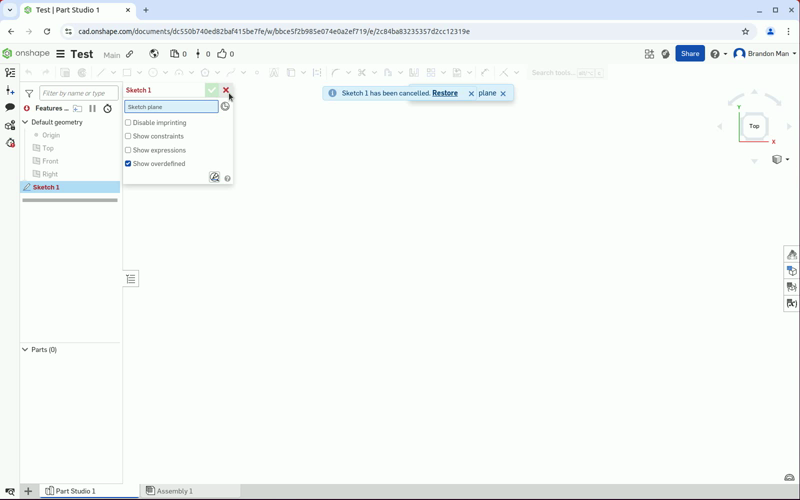
mouse_move(73, 150)
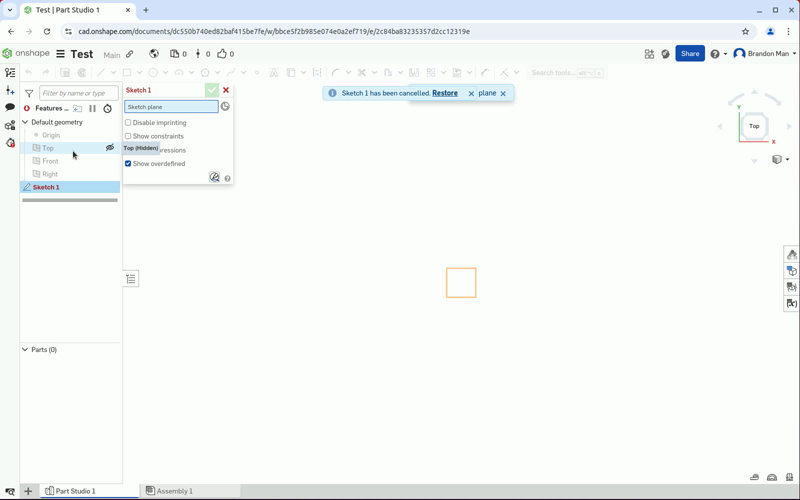
click(73, 150)
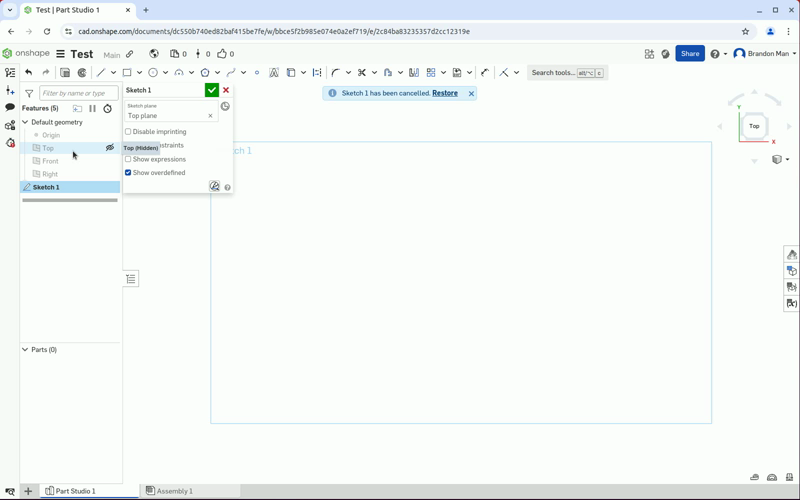
mouse_move(73, 352)
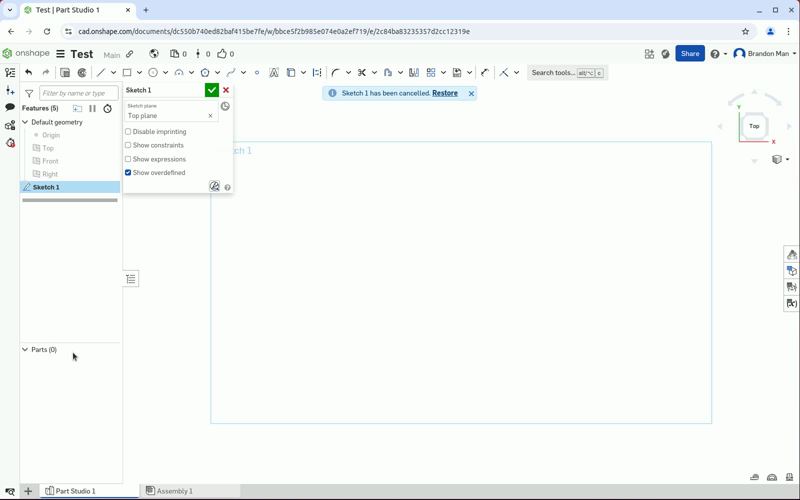
key(y)
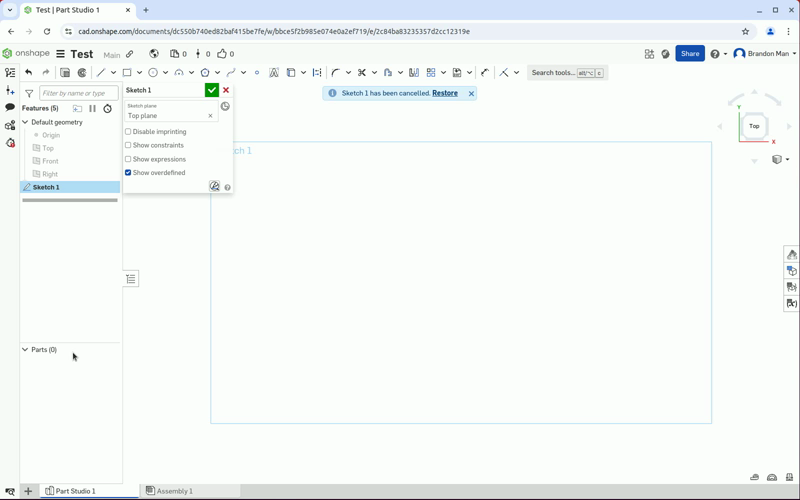
key(c)
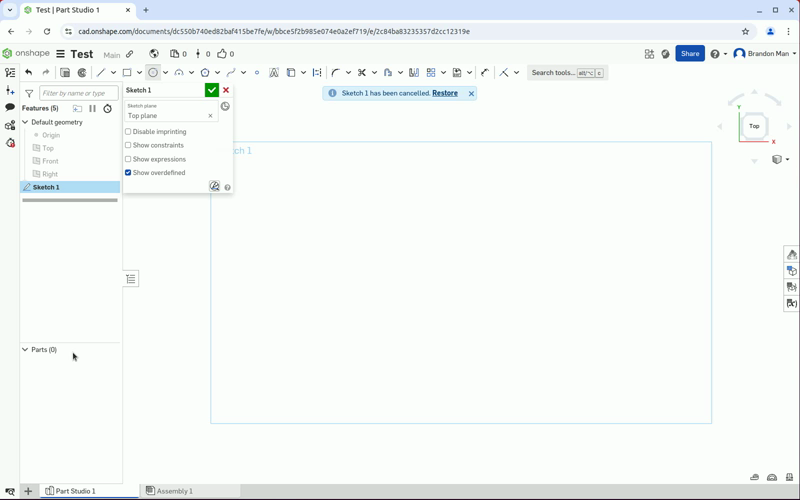
key_down(shift)
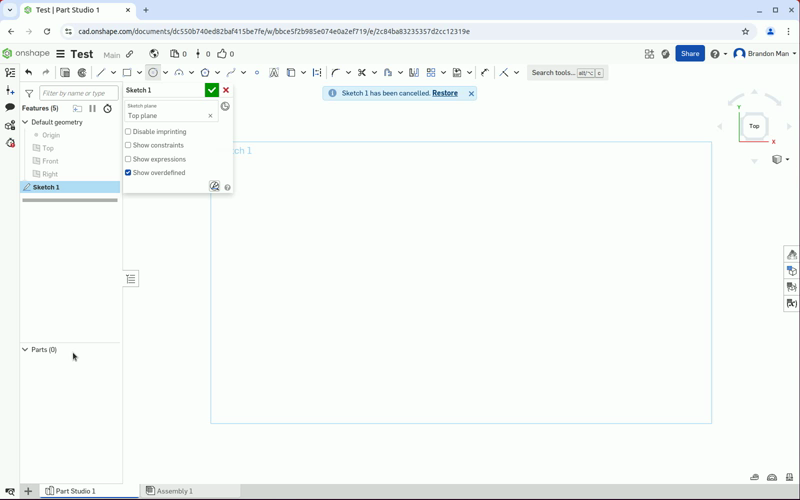
mouse_move(461, 282)
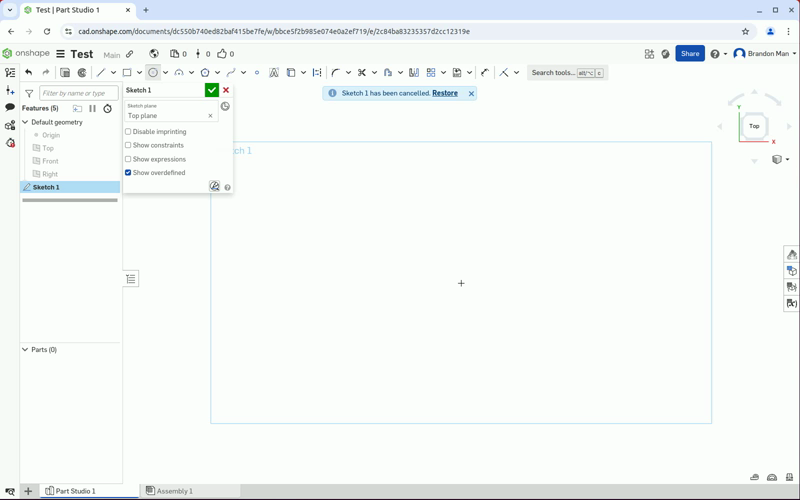
click(461, 282)
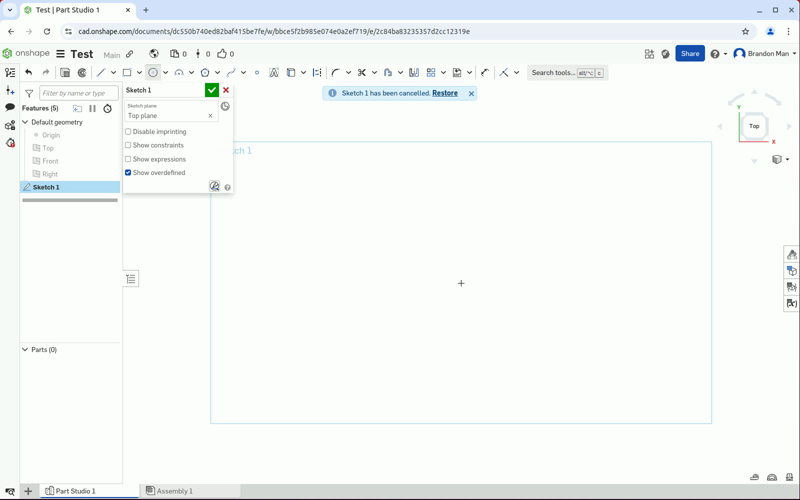
key_up(shift)
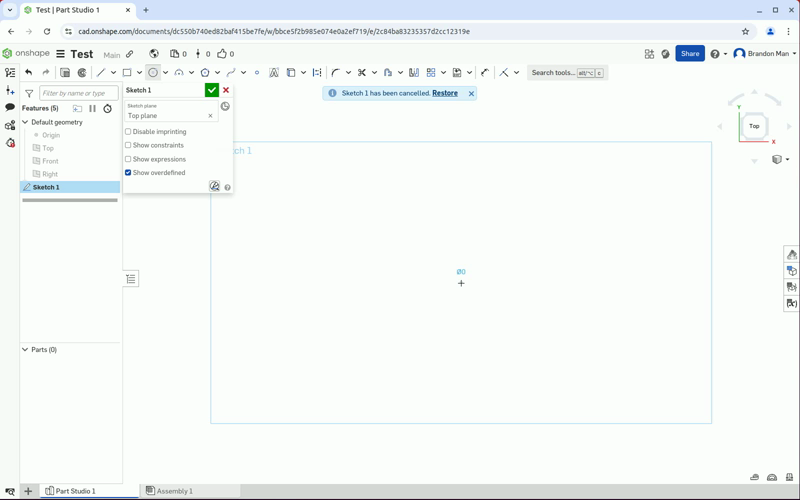
mouse_move(463, 282)
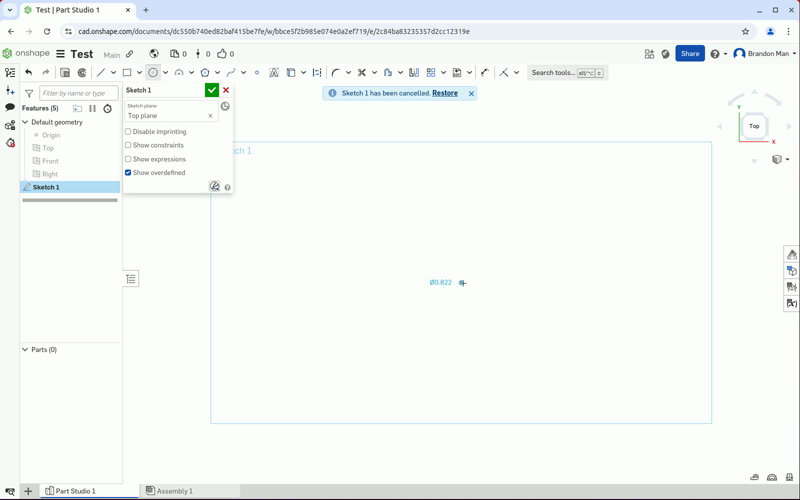
scroll(6)
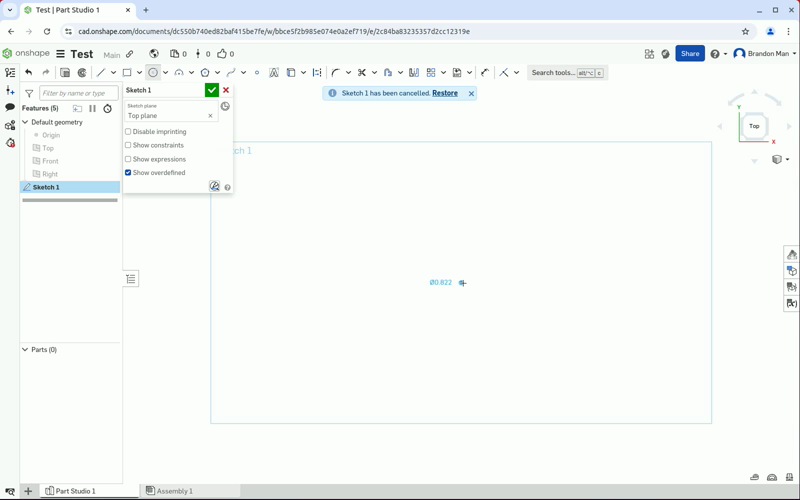
scroll(6)
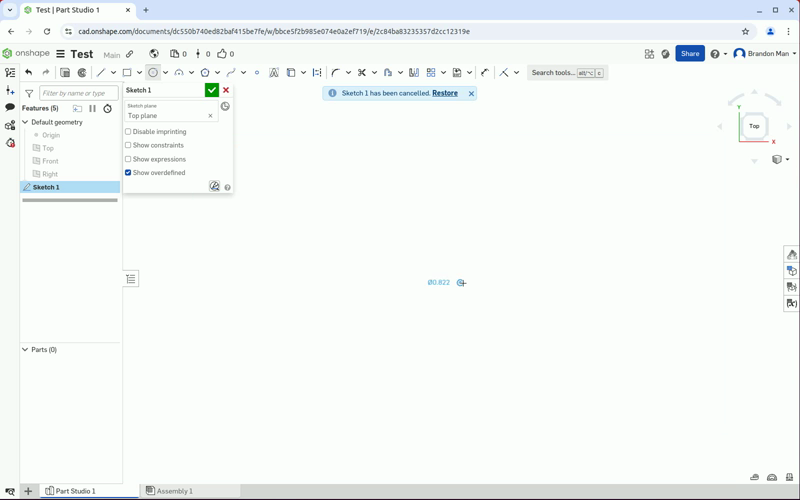
scroll(6)
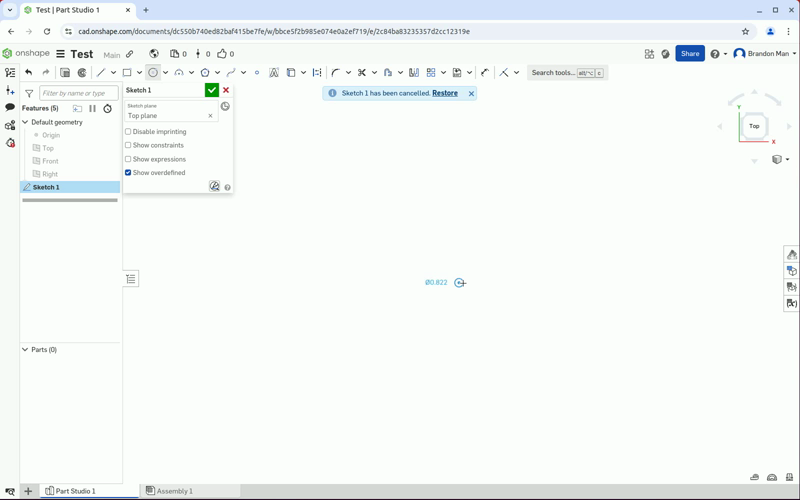
scroll(6)
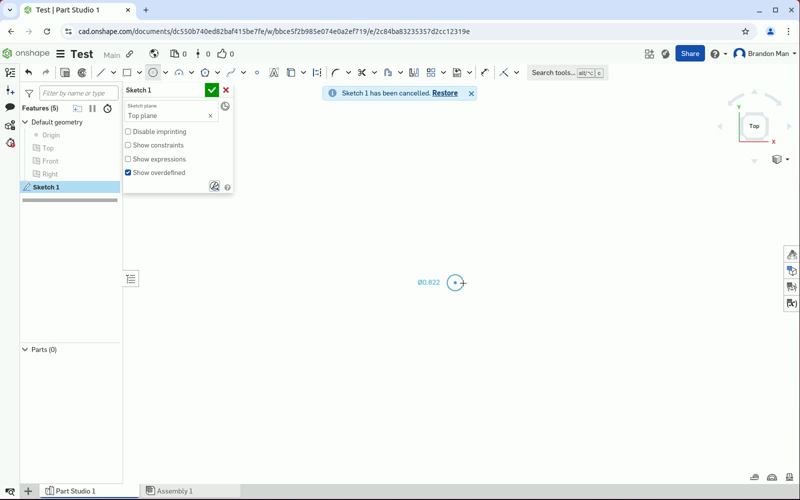
scroll(6)
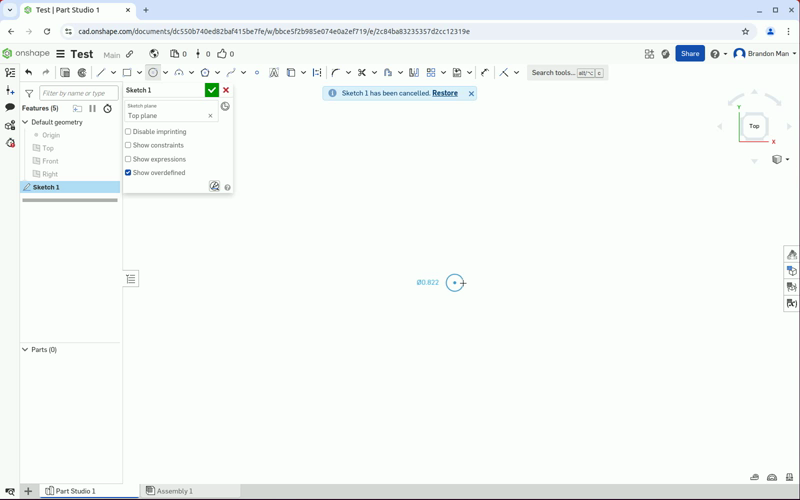
scroll(6)
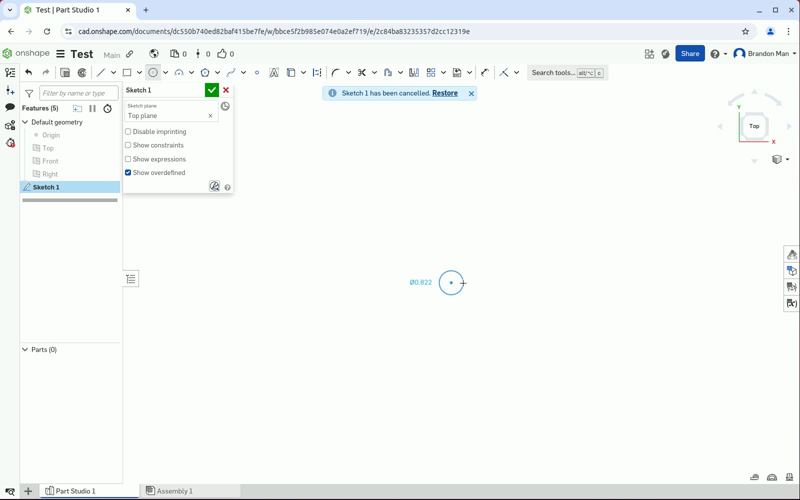
scroll(6)
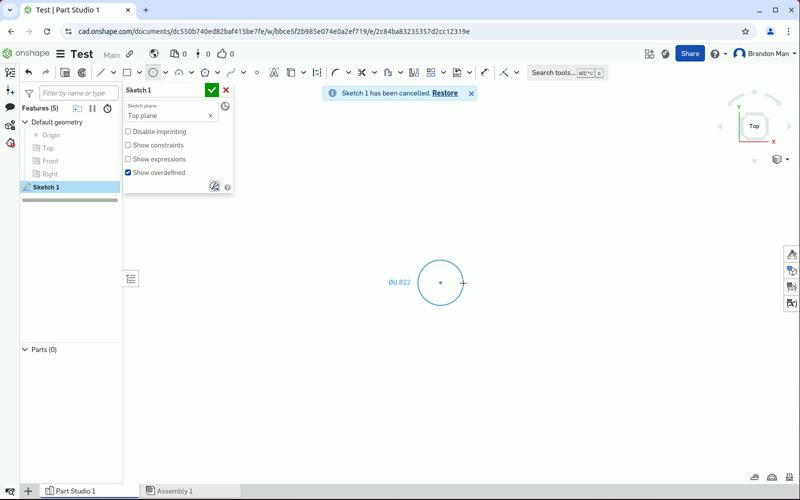
click(463, 282)
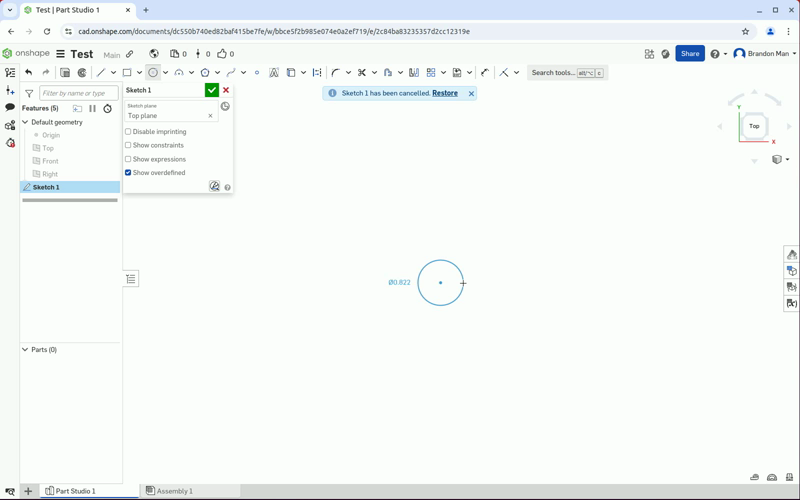
scroll(-6)
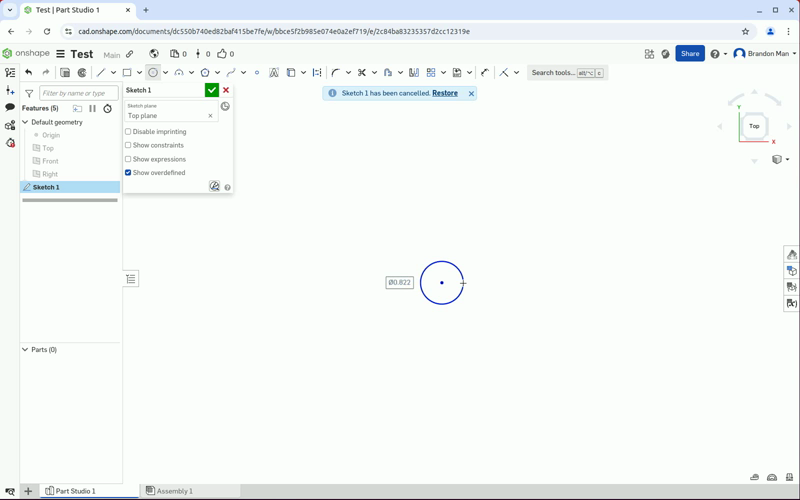
scroll(-6)
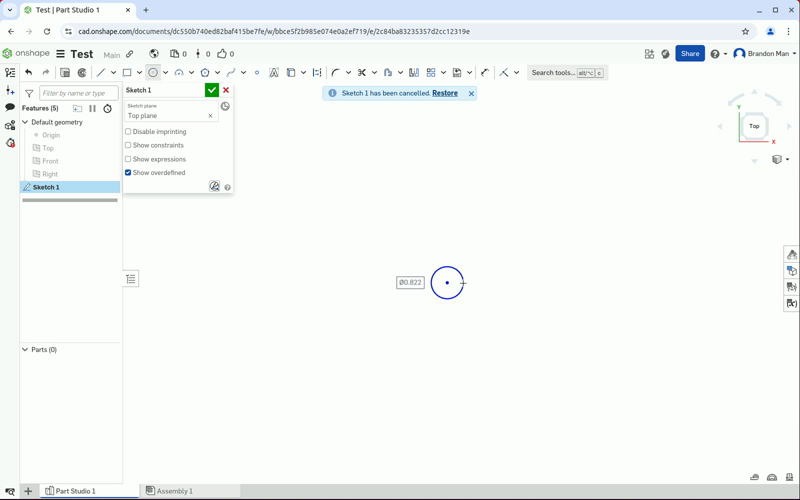
scroll(-6)
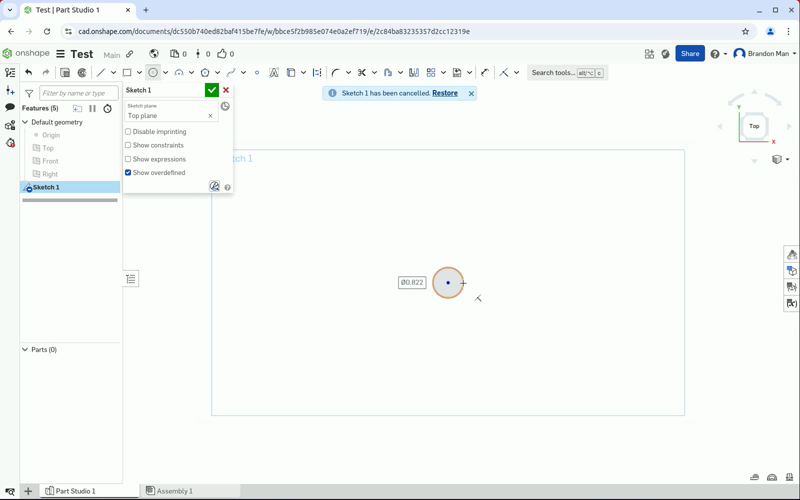
scroll(-6)
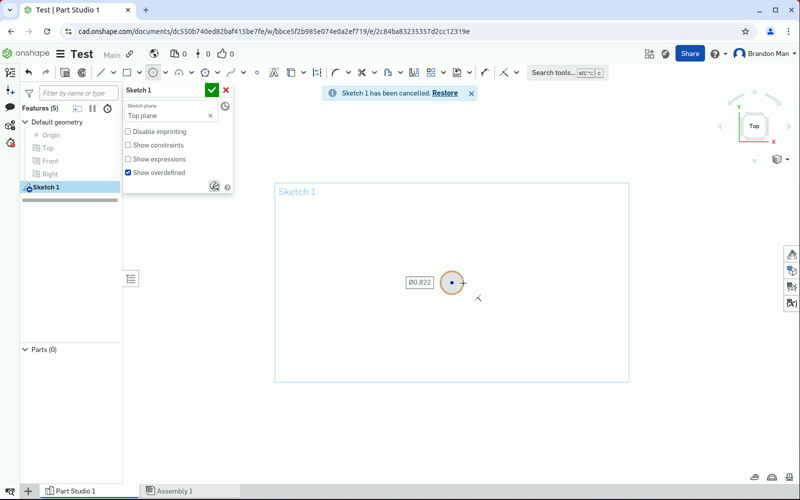
scroll(-6)
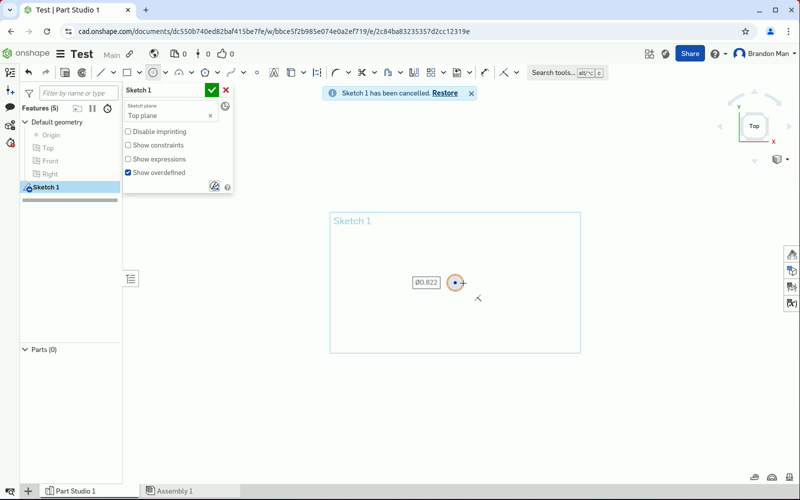
scroll(-6)
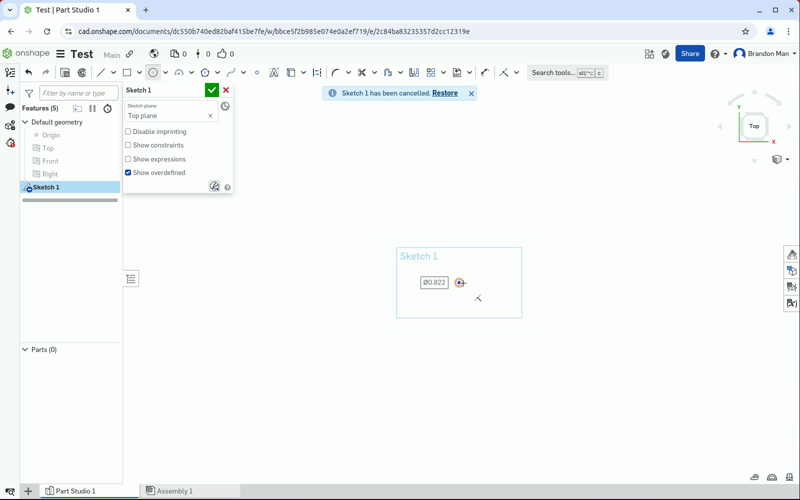
scroll(-6)
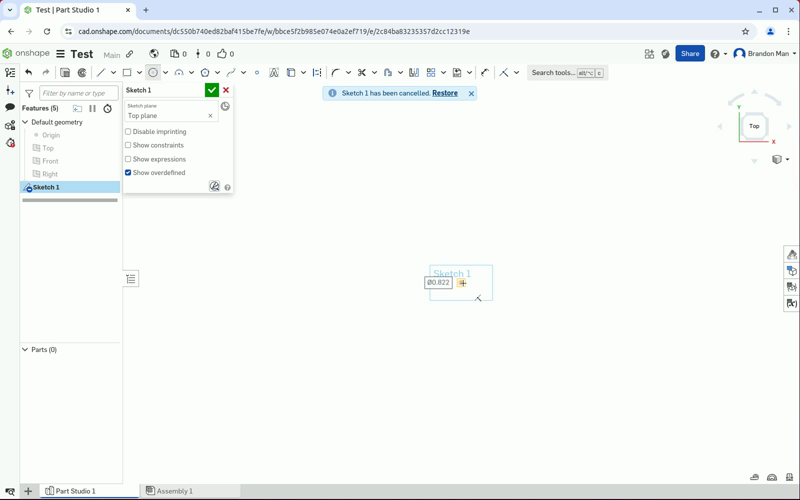
key(esc)
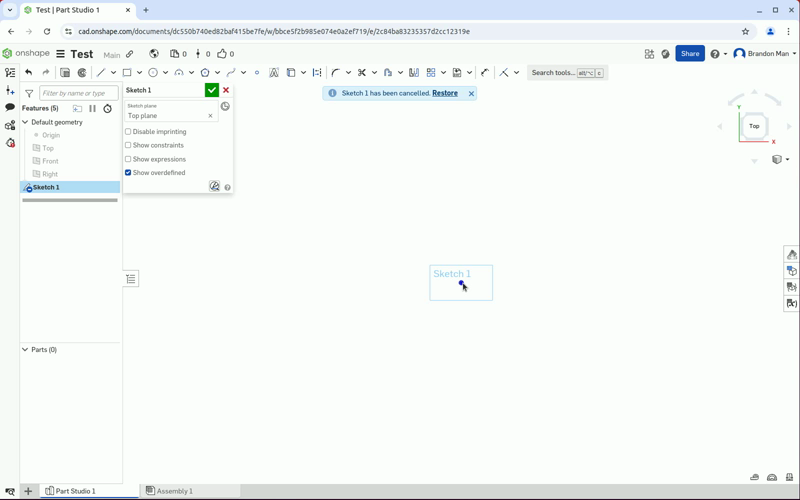
mouse_move(461, 282)
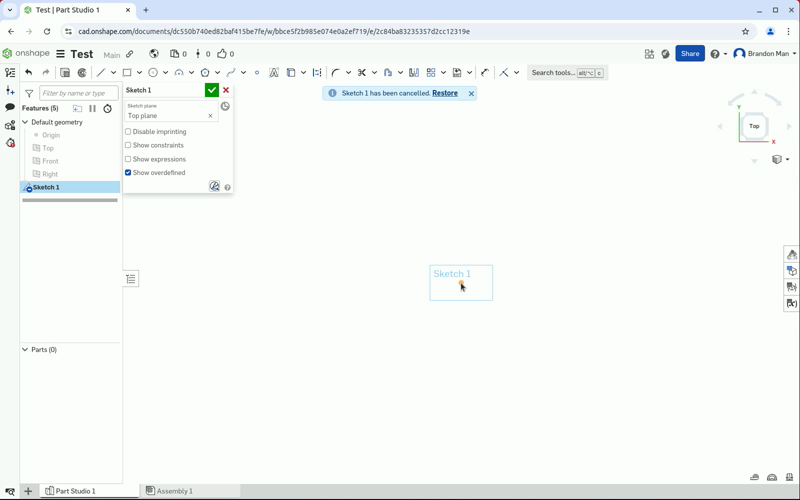
scroll(6)
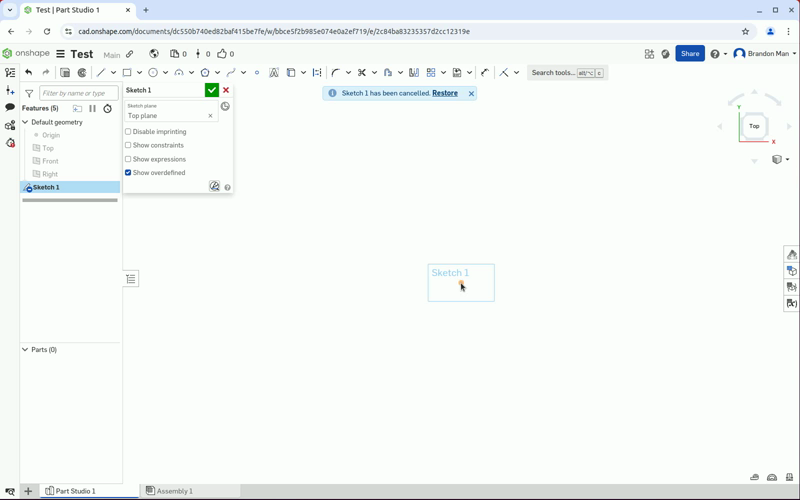
scroll(6)
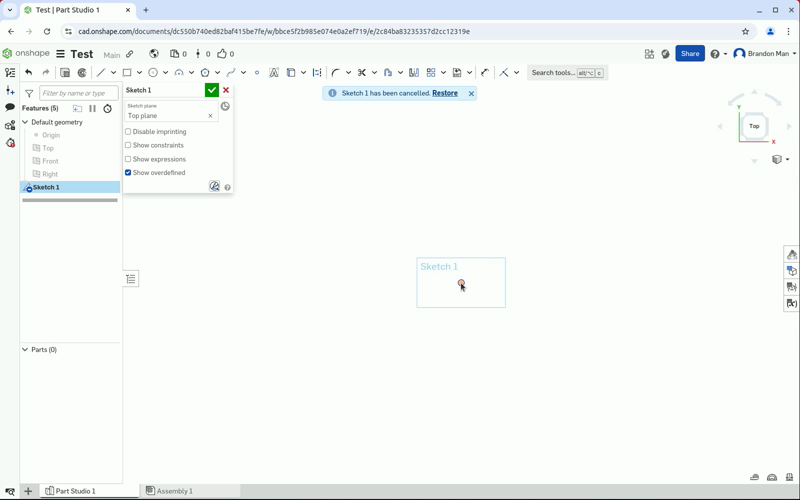
scroll(6)
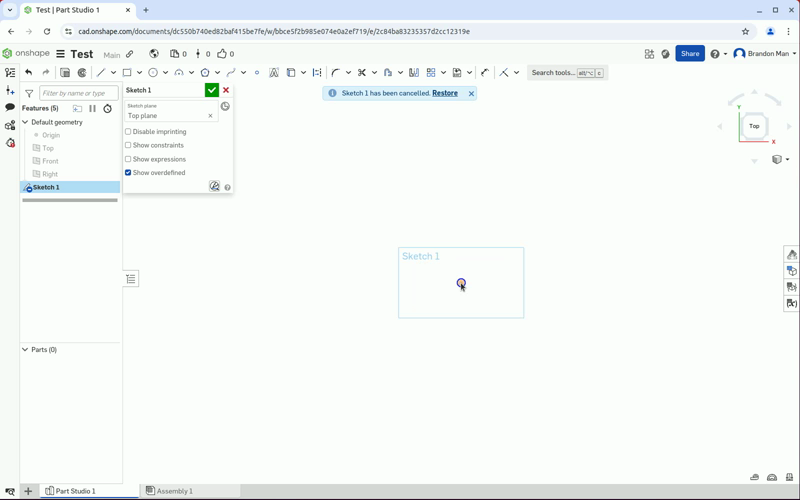
scroll(6)
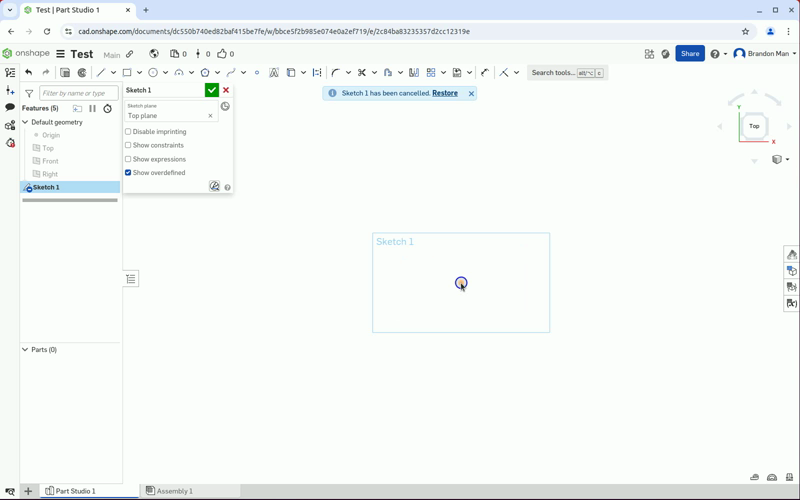
scroll(6)
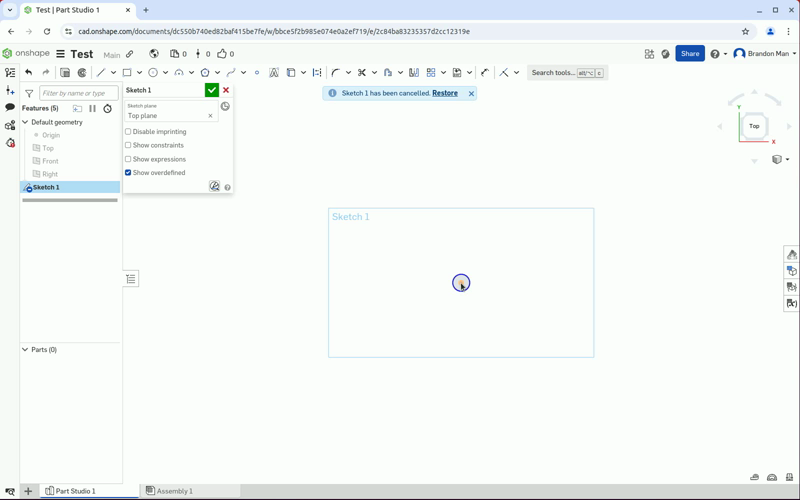
scroll(6)
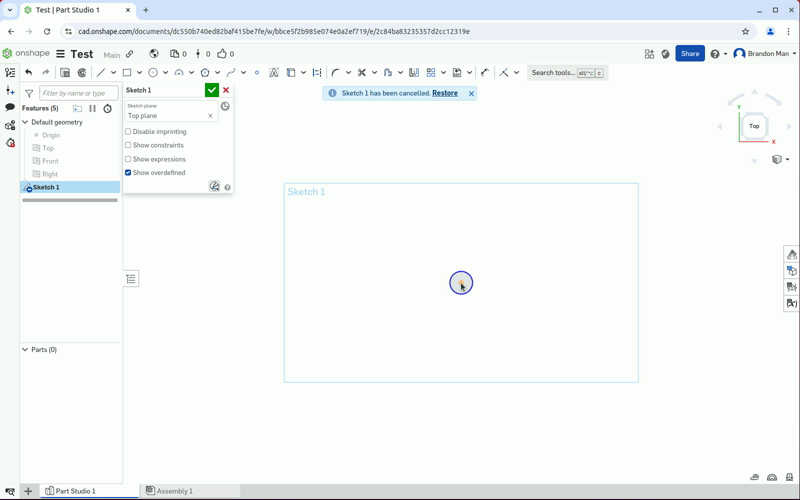
scroll(6)
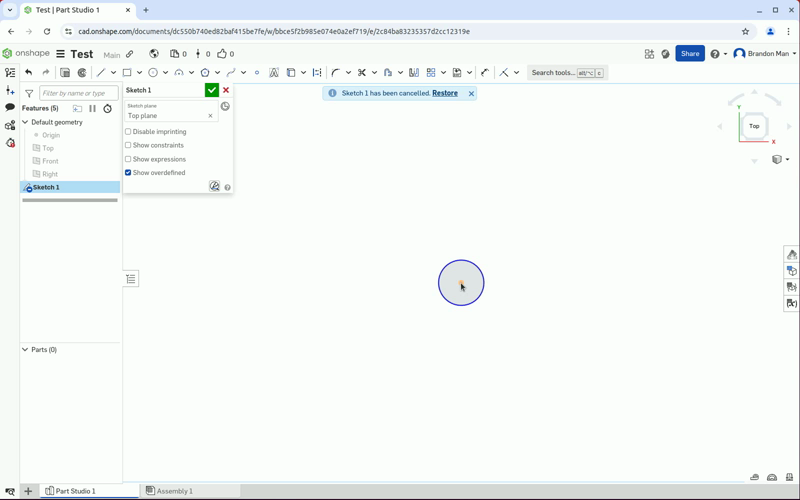
click(461, 282)
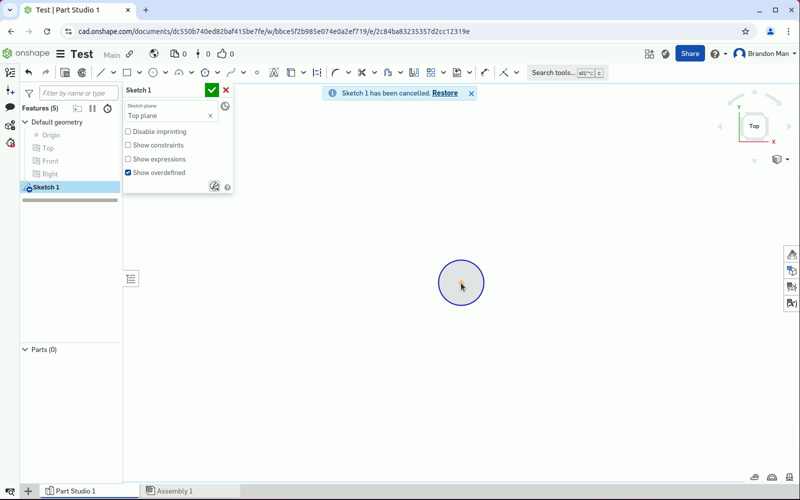
scroll(-6)
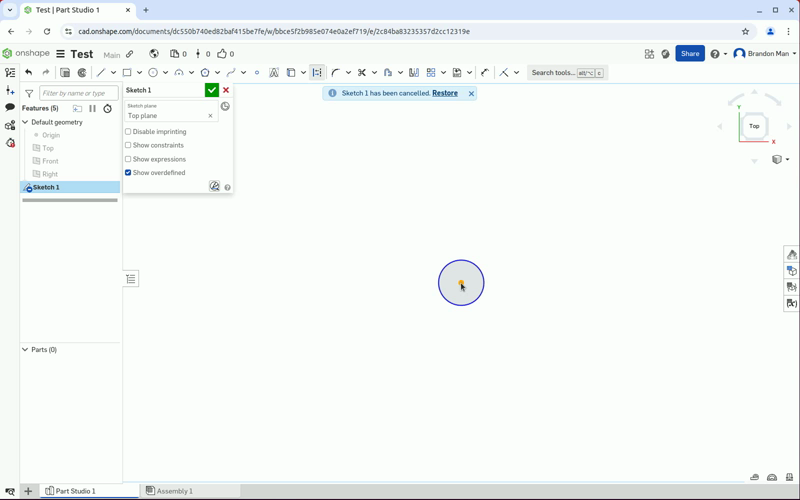
scroll(-6)
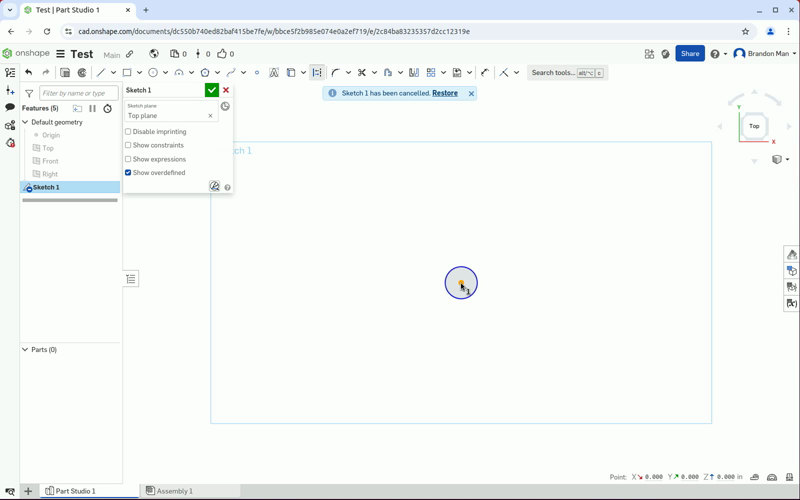
scroll(-6)
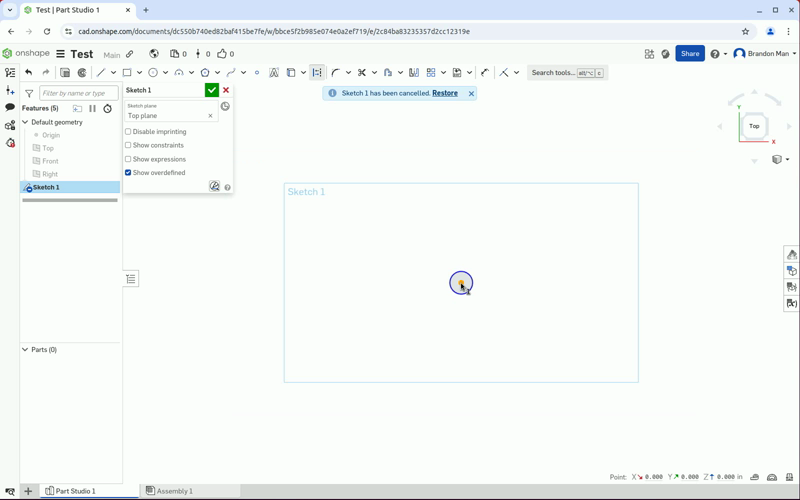
scroll(-6)
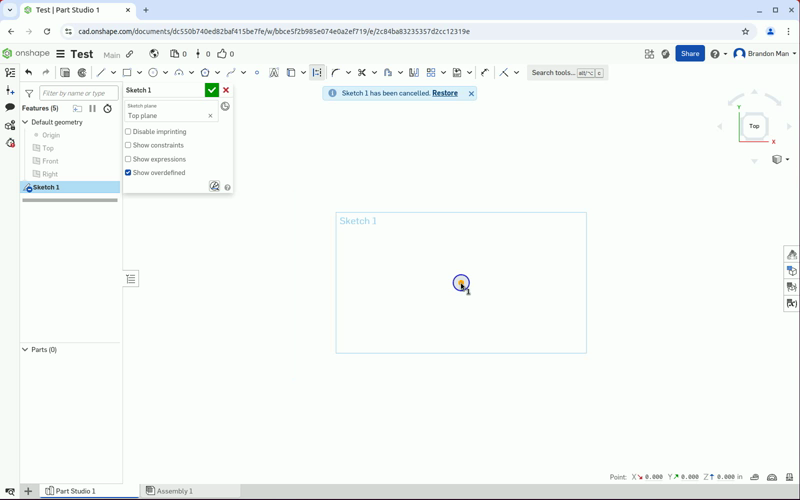
scroll(-6)
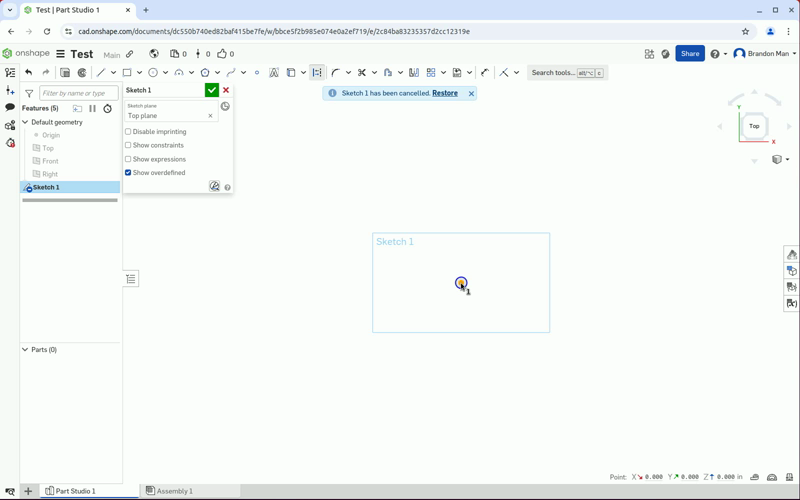
scroll(-6)
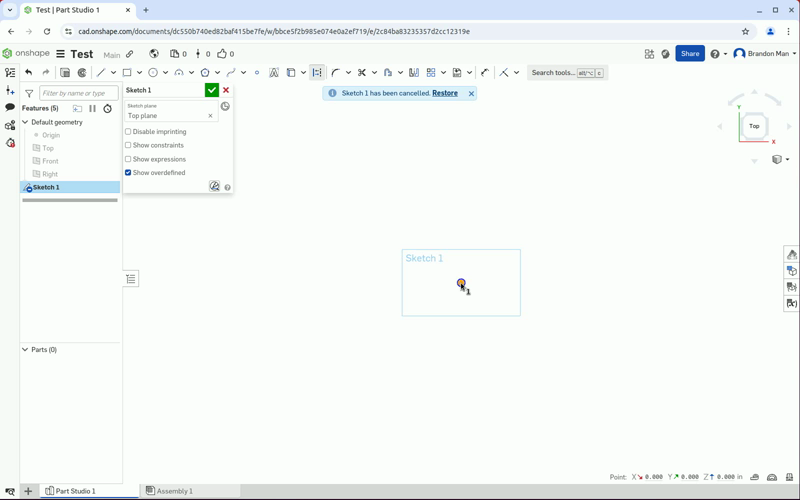
scroll(-6)
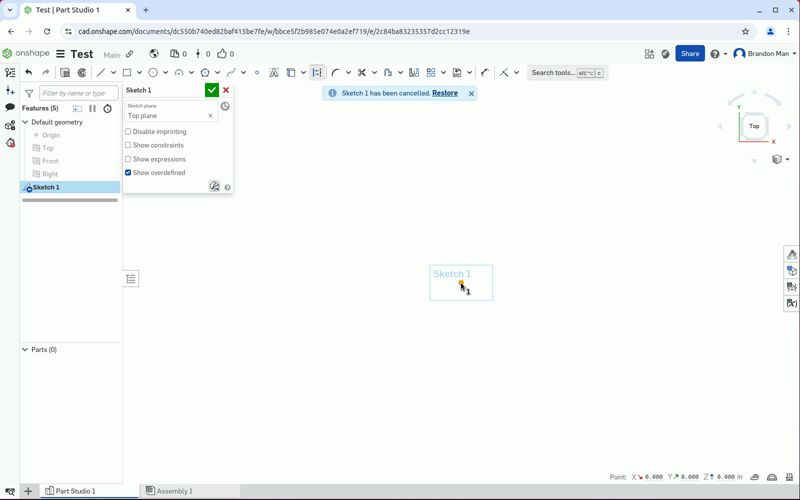
mouse_move(73, 352)
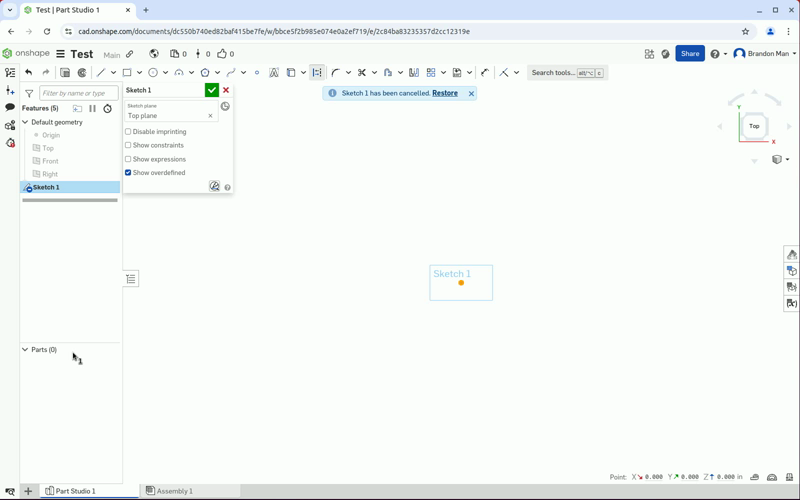
key(shift+y)
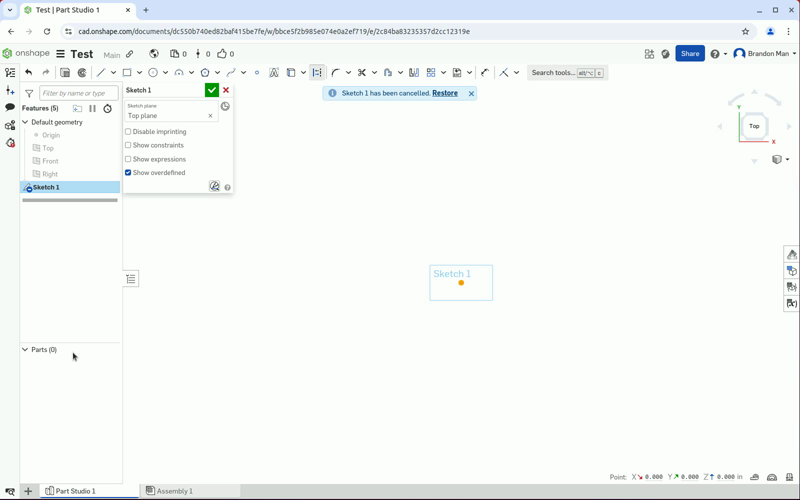
key(shift+e)
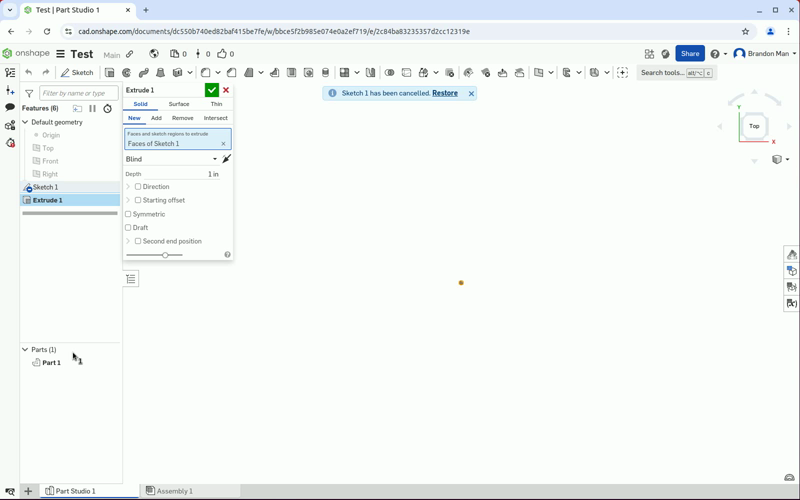
mouse_move(143, 106)
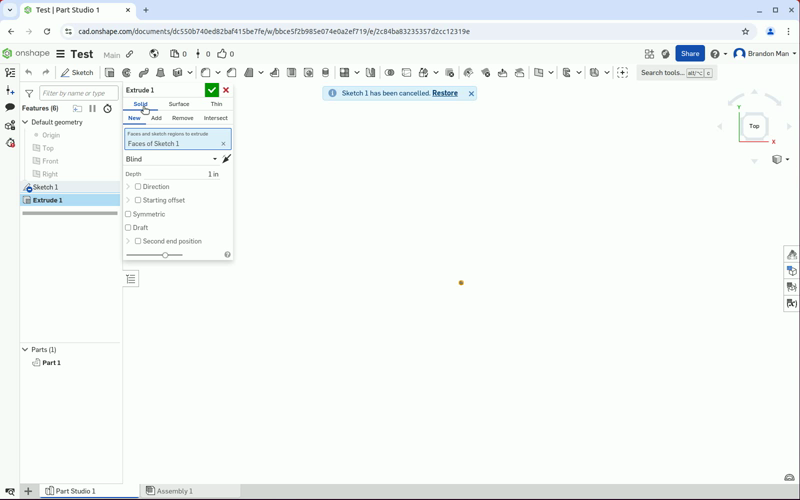
click(143, 106)
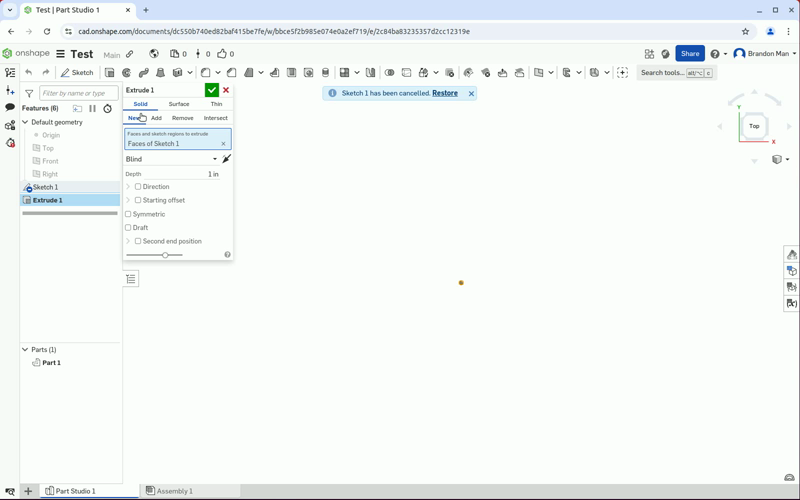
mouse_move(137, 120)
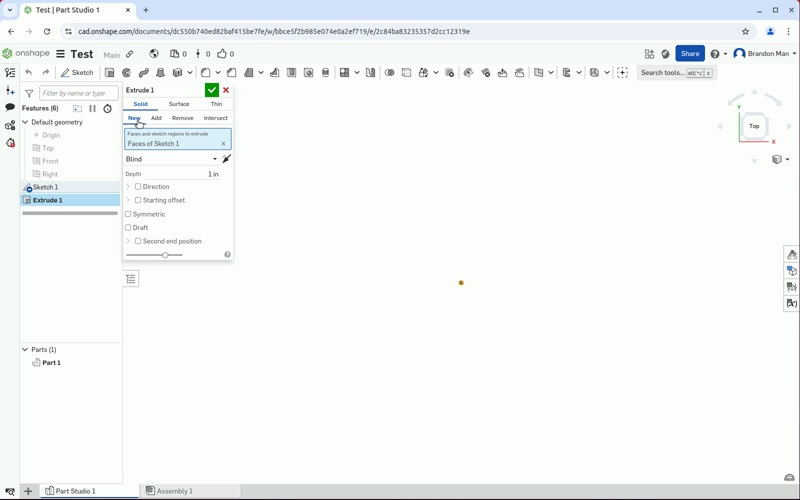
click(137, 120)
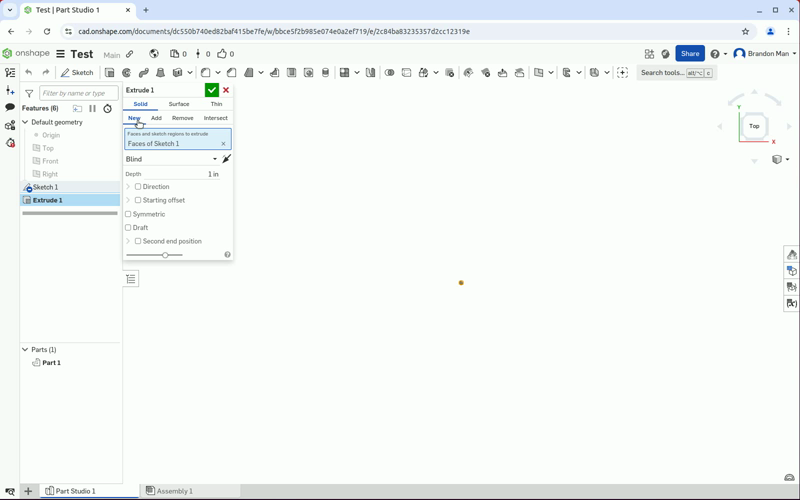
key(tab, 4)
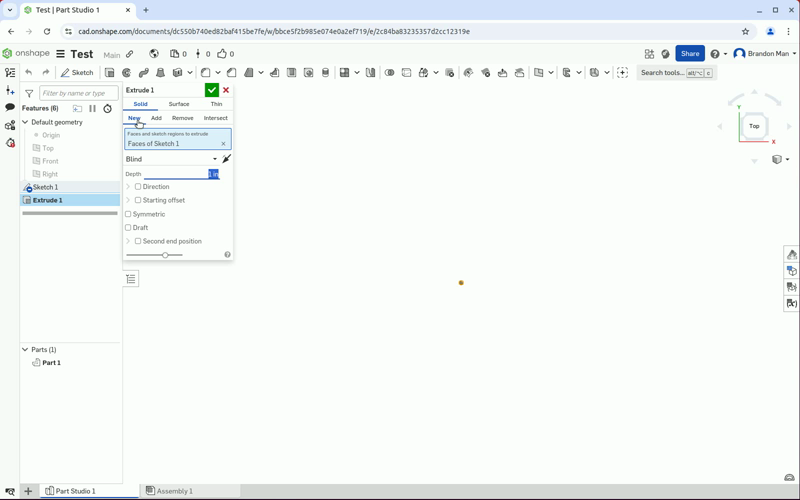
text(-19.979)
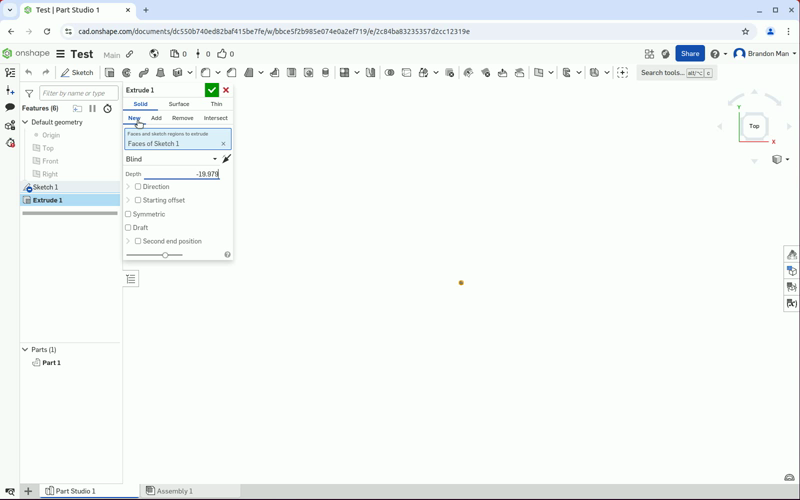
key(enter)
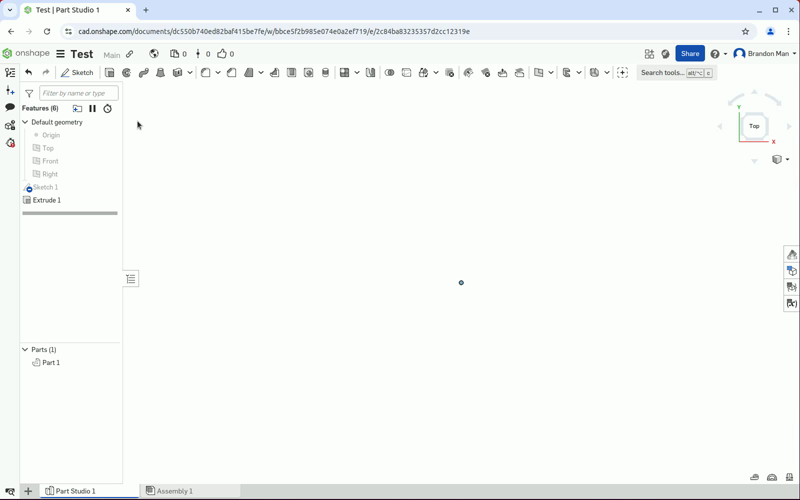
key(shift+h)
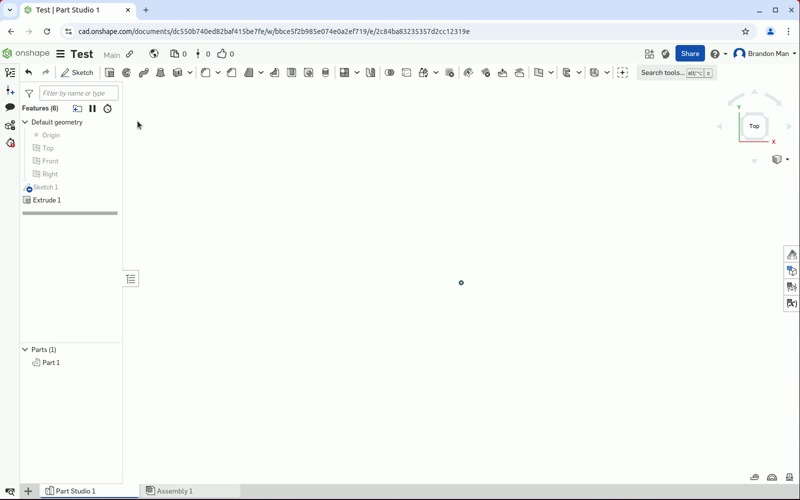
key(shift+h)
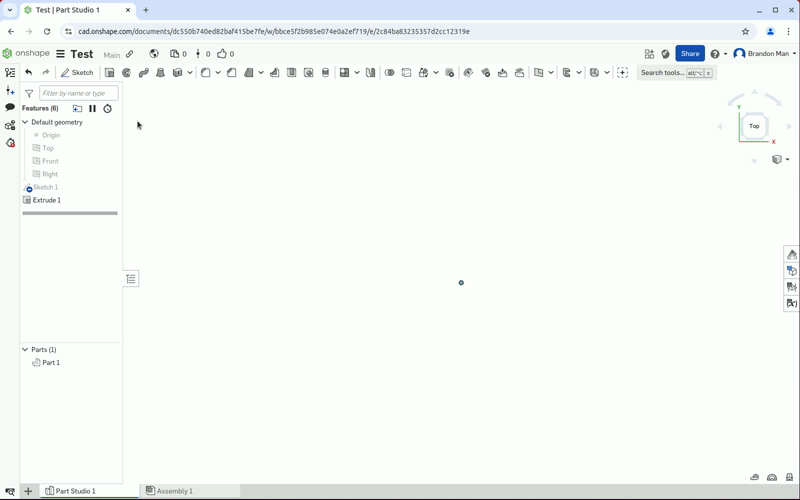
mouse_move(73, 189)
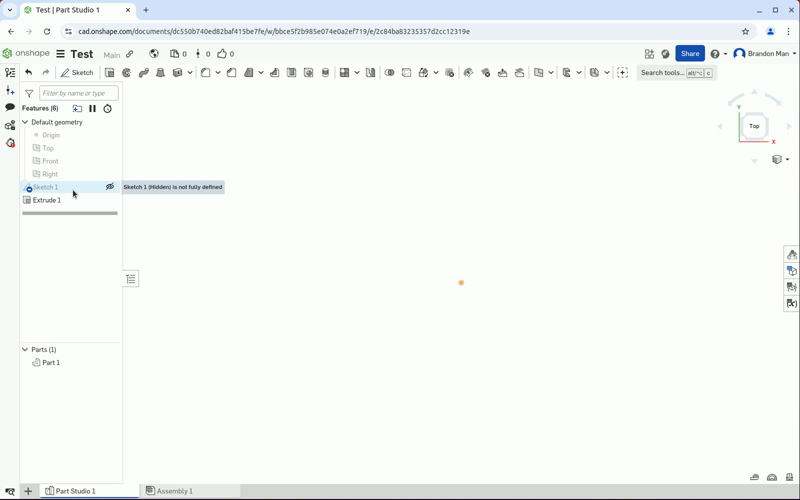
click(73, 189)
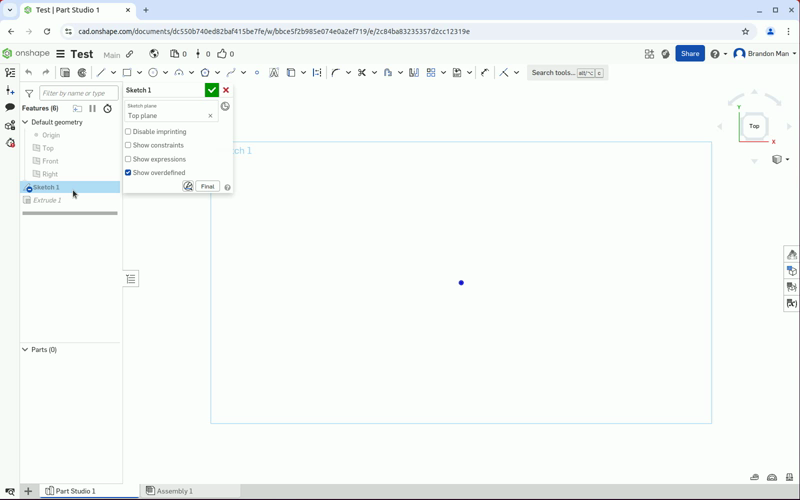
mouse_move(229, 92)
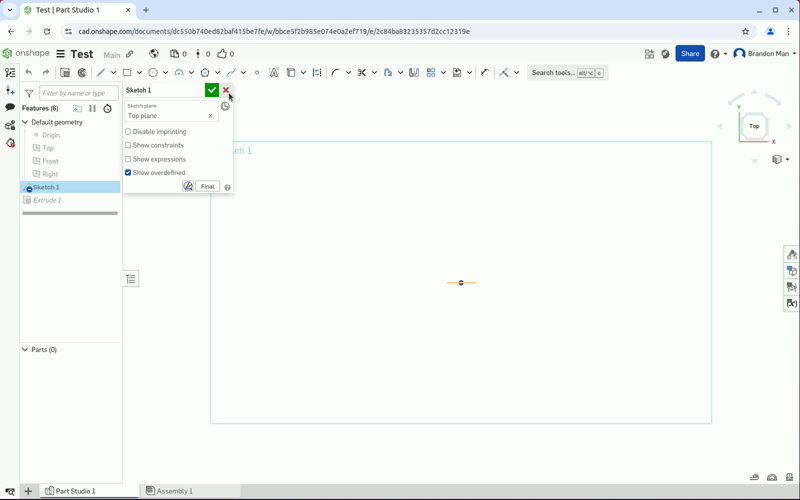
click(229, 92)
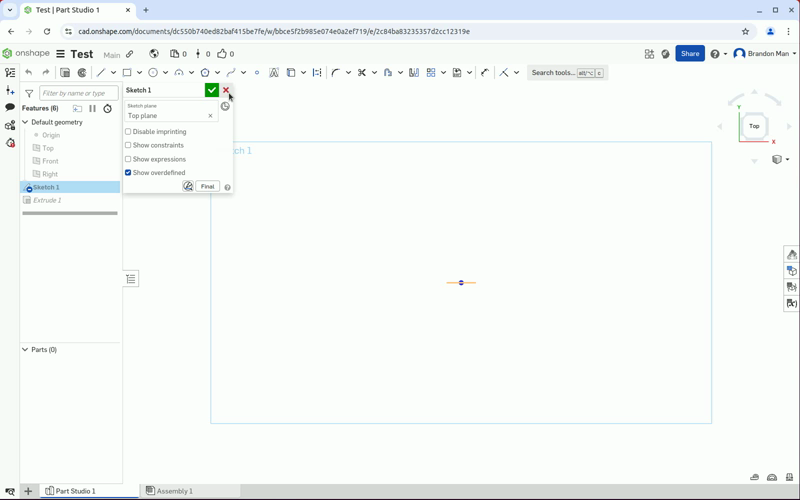
key(shift+s)
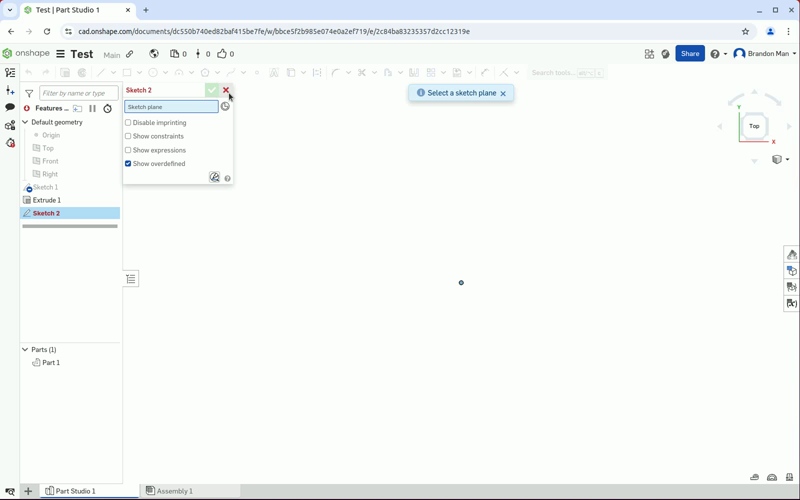
mouse_move(73, 150)
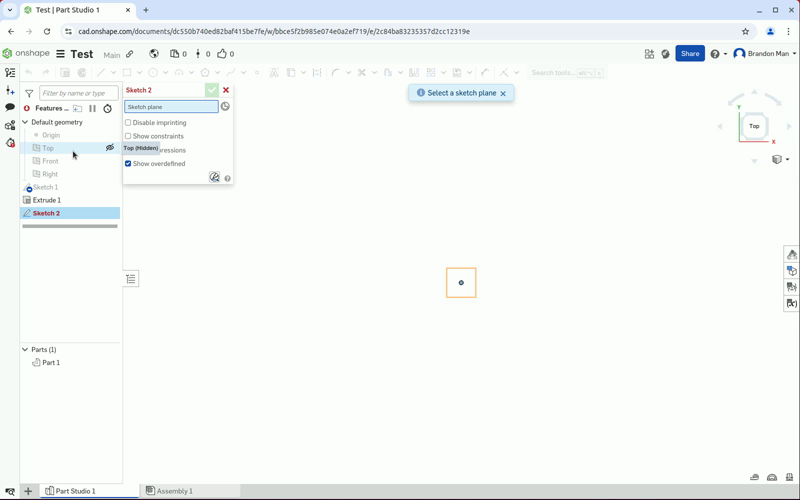
click(73, 150)
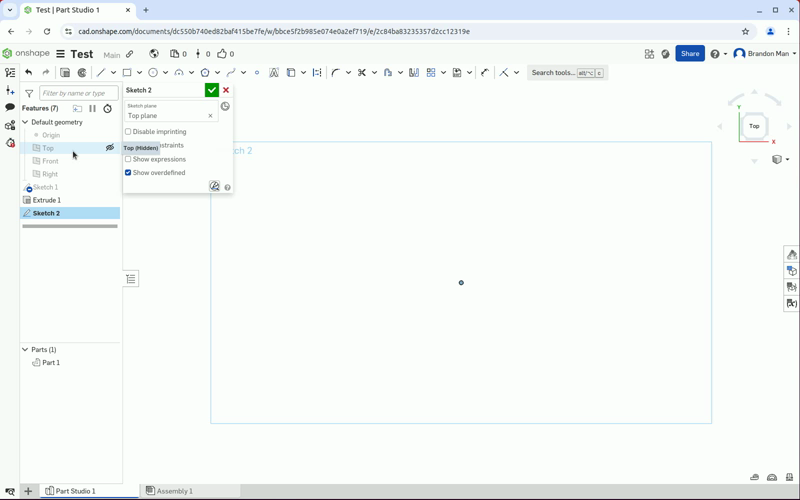
mouse_move(73, 352)
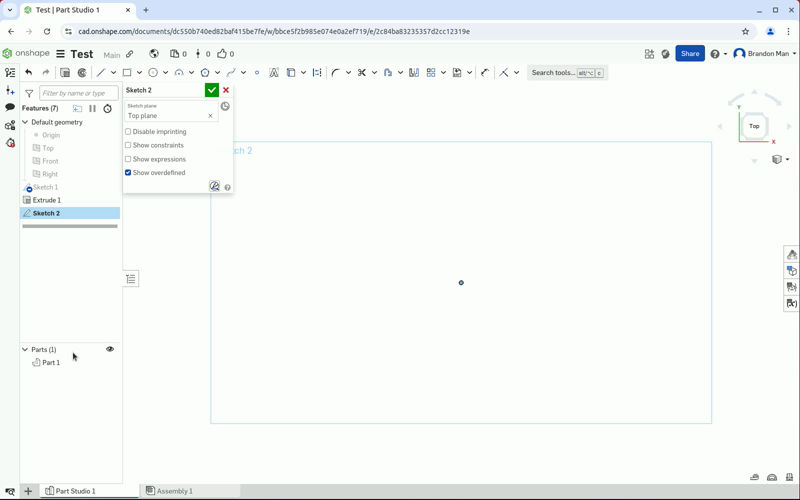
key(y)
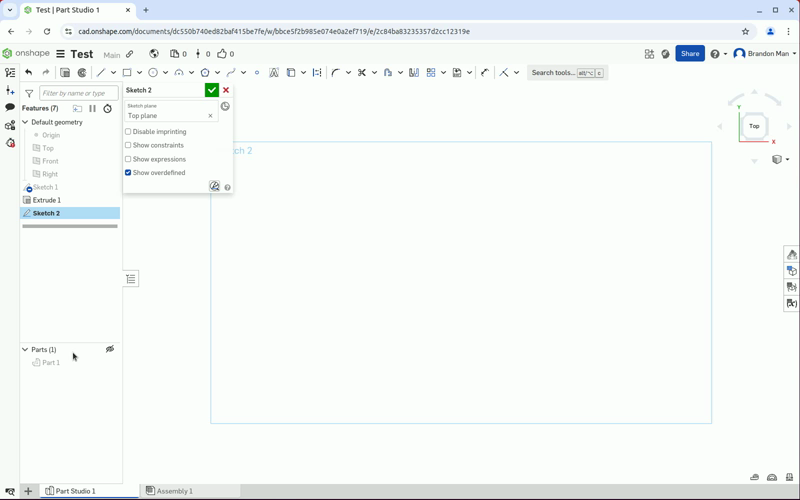
key(c)
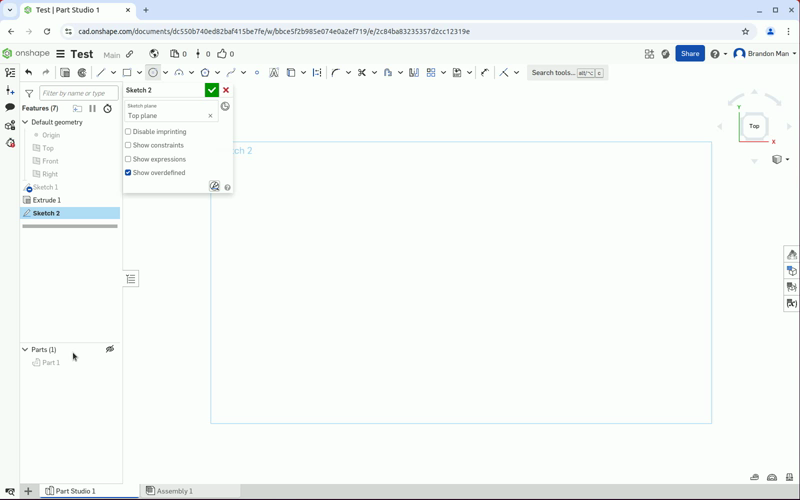
key_down(shift)
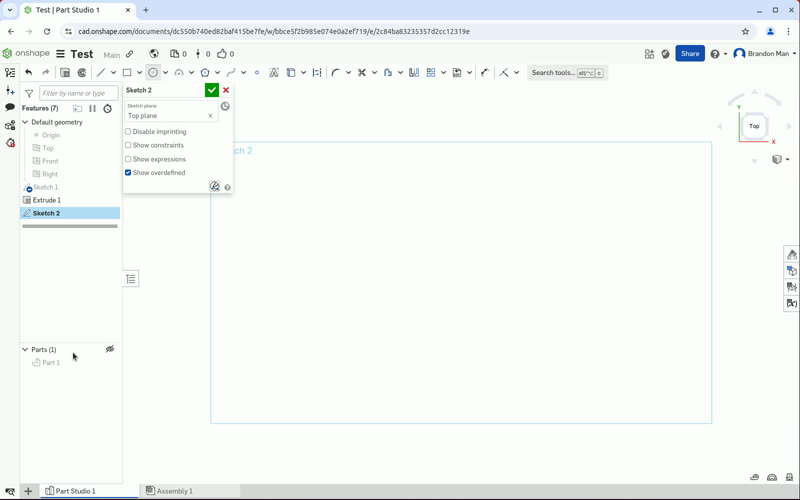
mouse_move(350, 282)
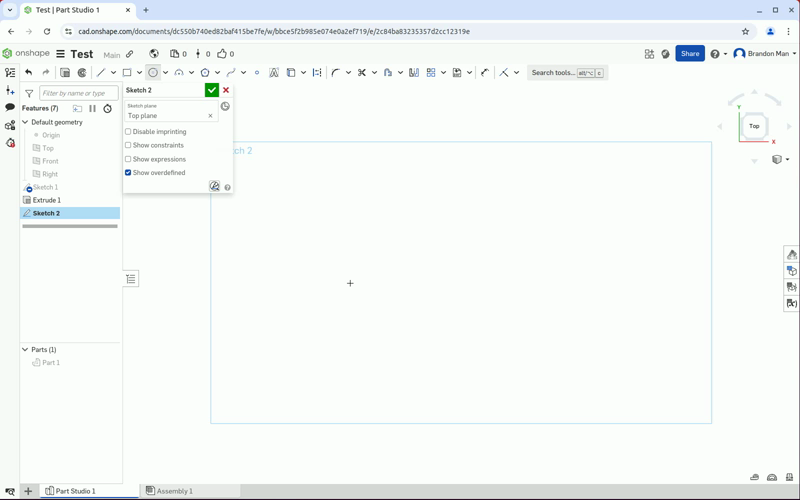
click(350, 282)
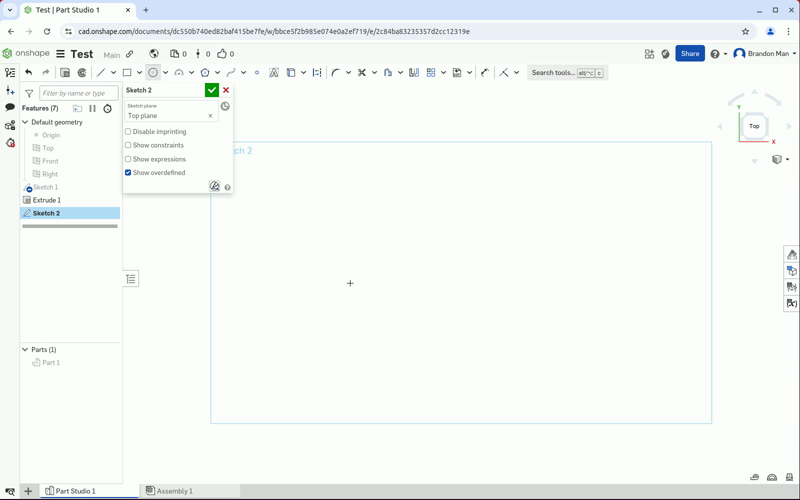
key_up(shift)
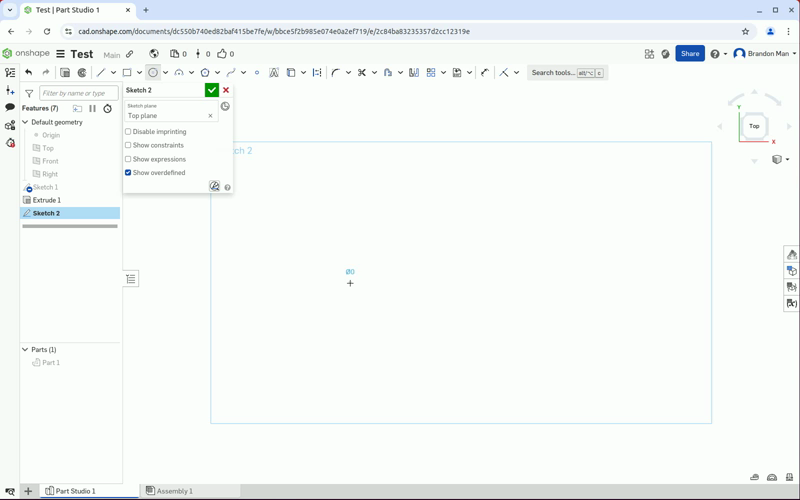
mouse_move(351, 282)
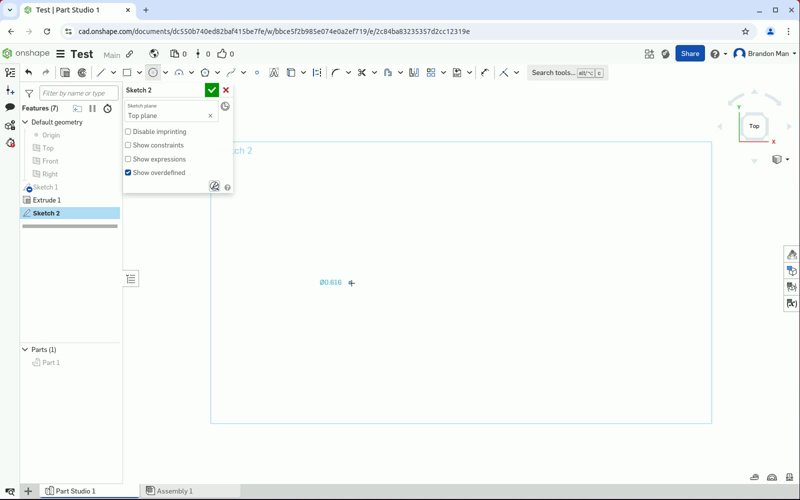
scroll(6)
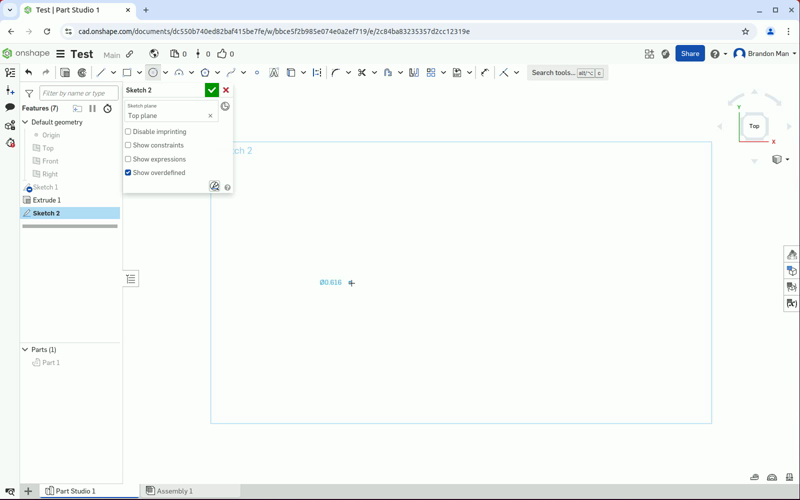
scroll(6)
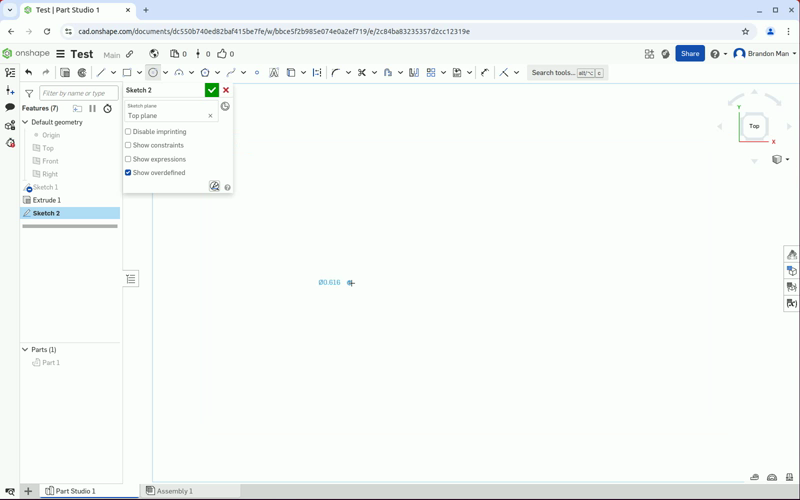
scroll(6)
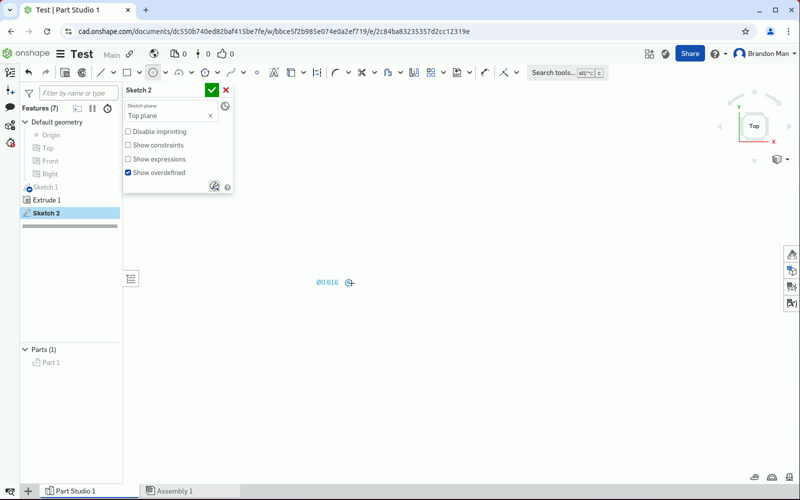
scroll(6)
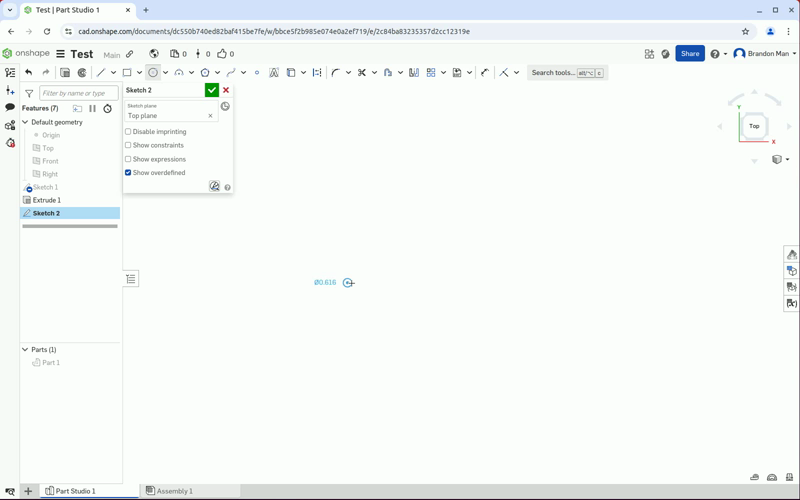
scroll(6)
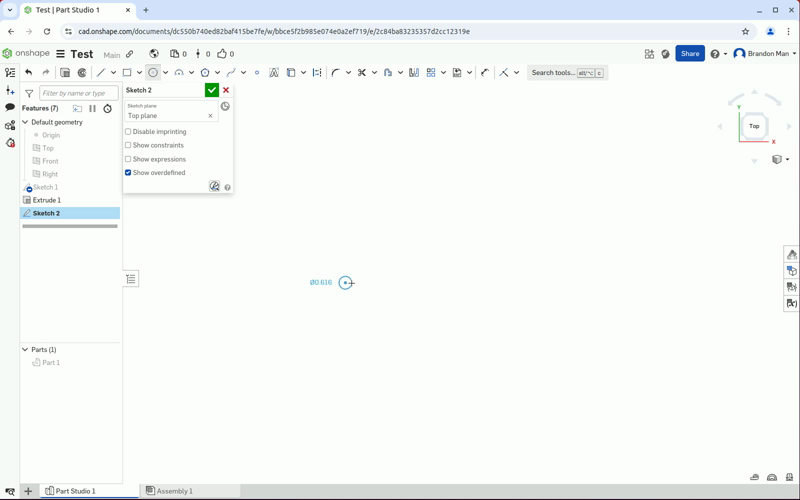
scroll(6)
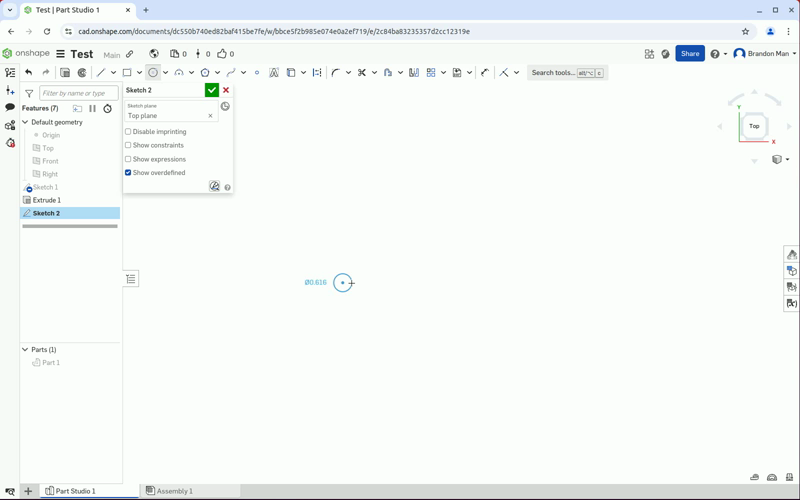
scroll(6)
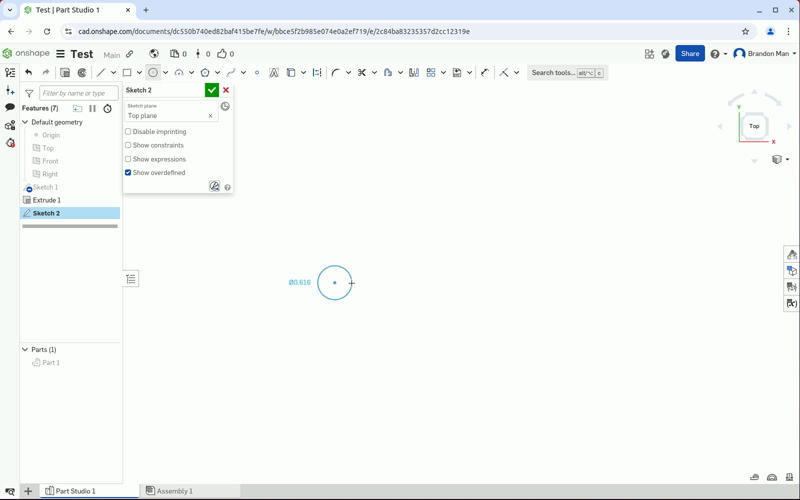
click(351, 282)
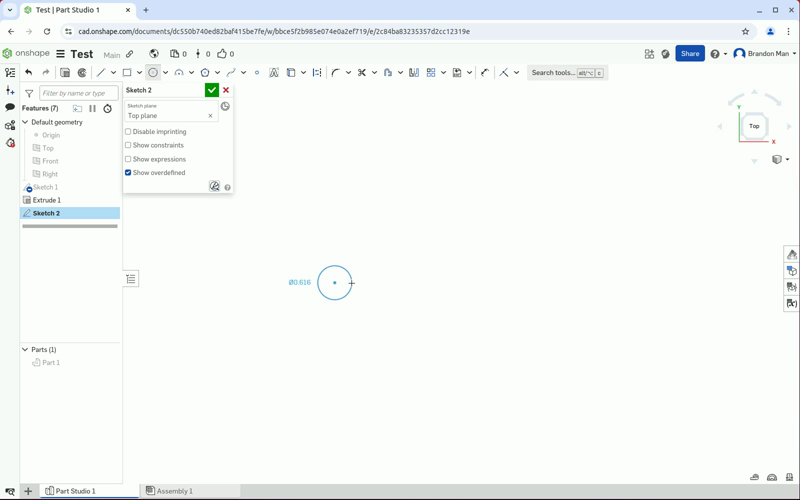
scroll(-6)
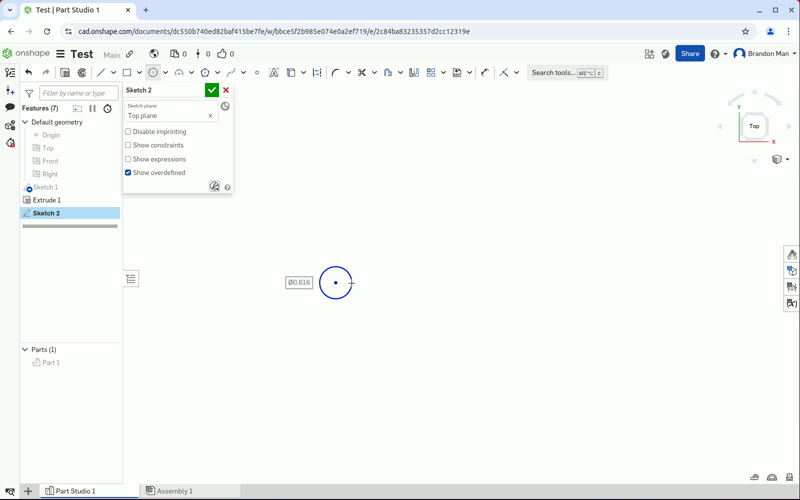
scroll(-6)
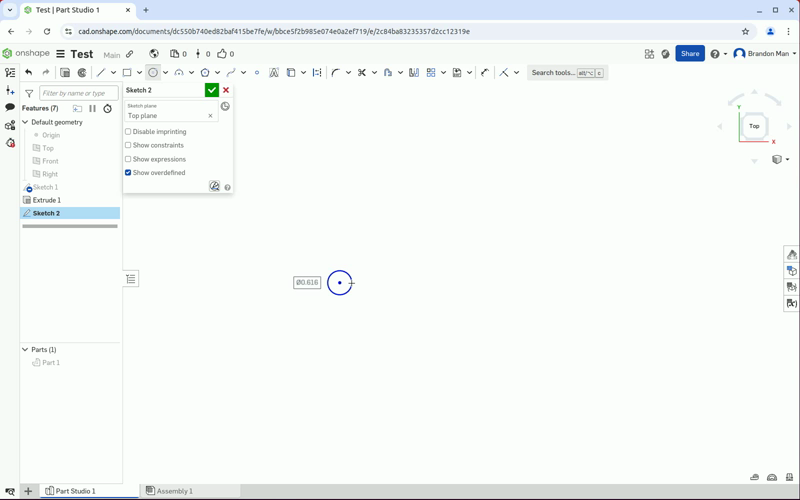
scroll(-6)
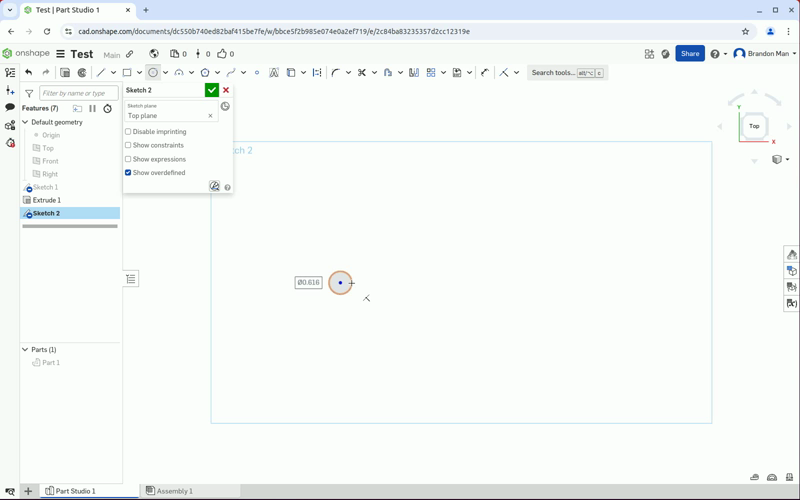
scroll(-6)
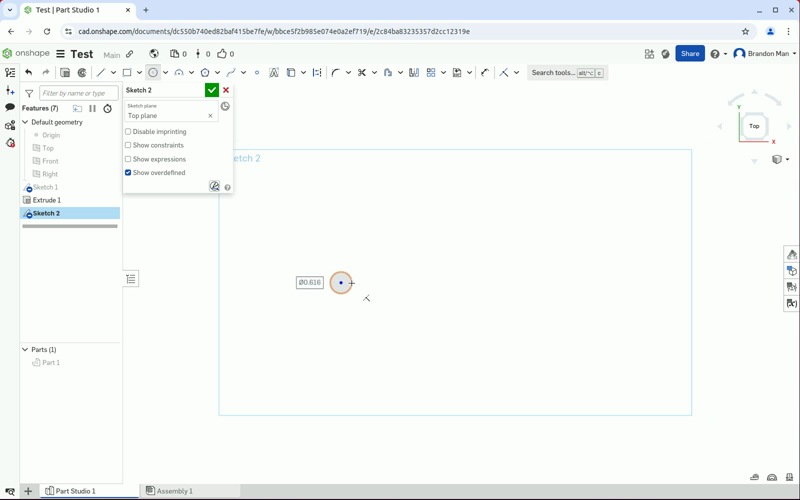
scroll(-6)
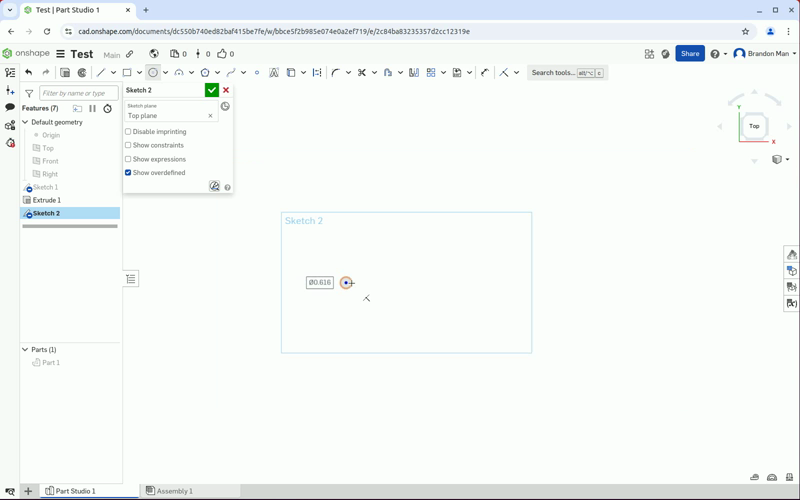
scroll(-6)
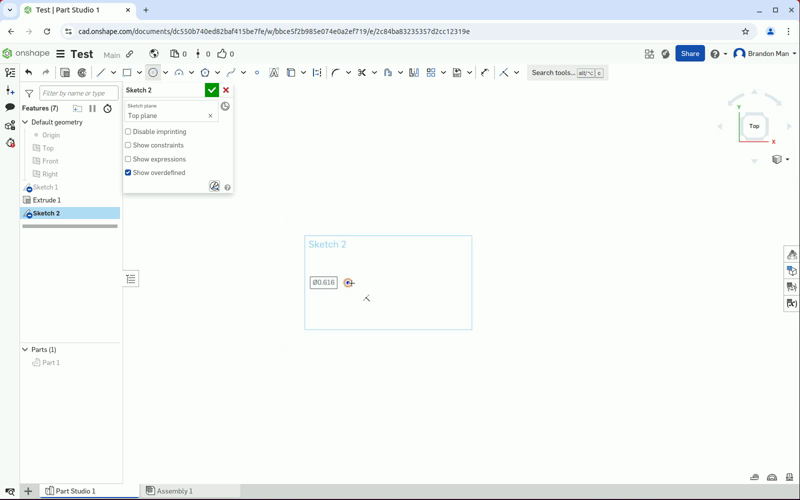
scroll(-6)
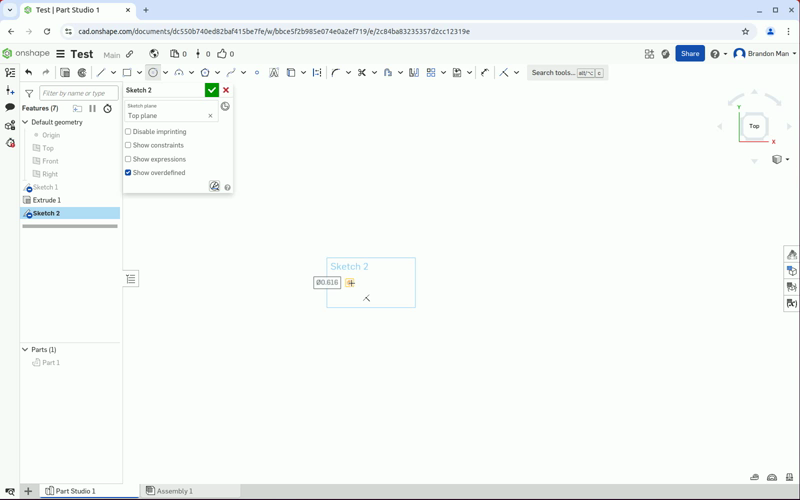
key(esc)
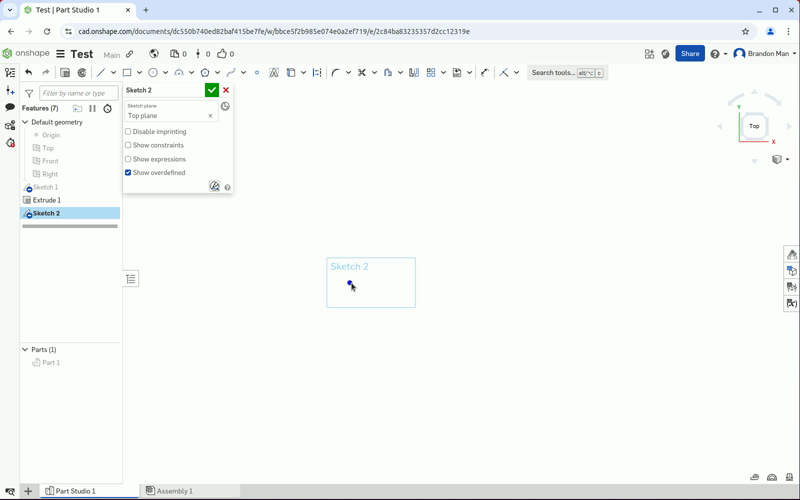
mouse_move(350, 283)
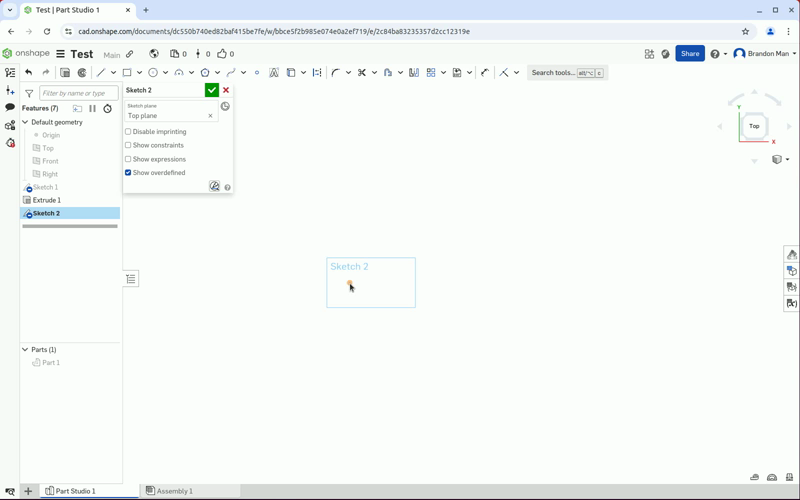
scroll(6)
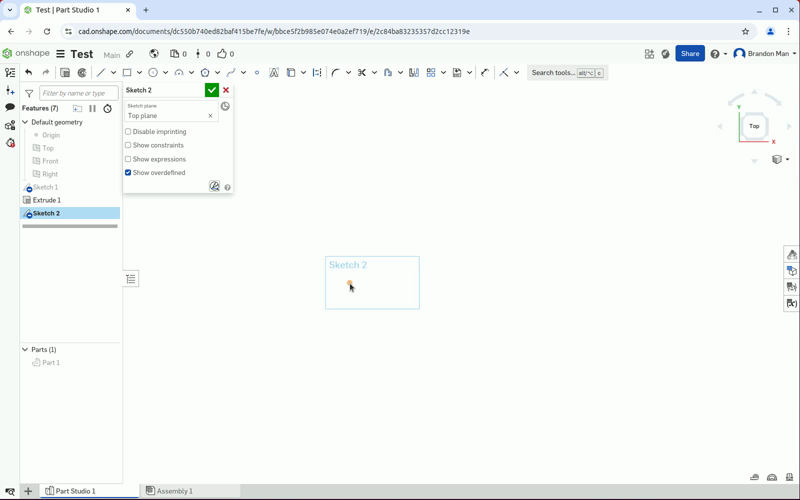
scroll(6)
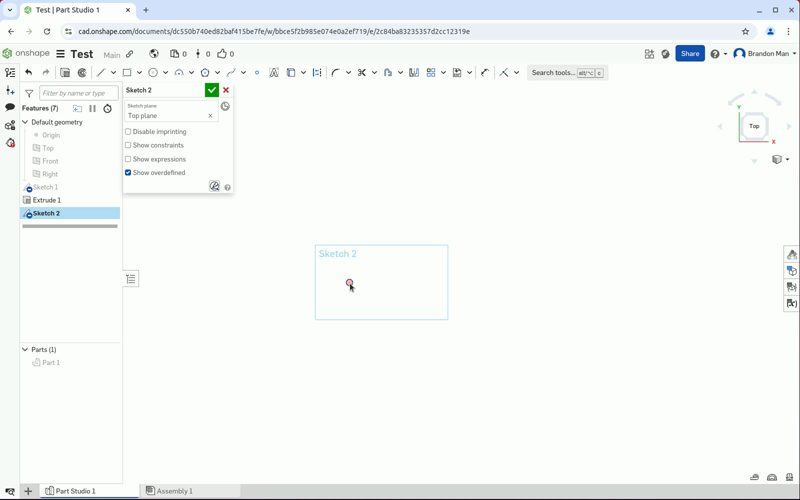
scroll(6)
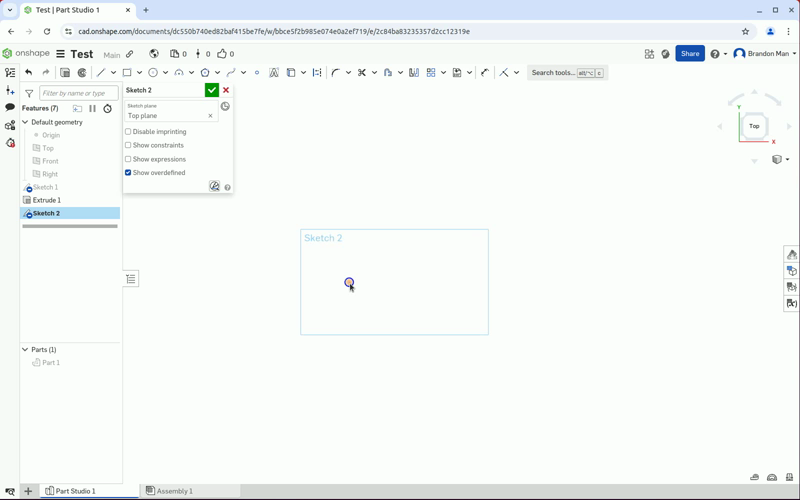
scroll(6)
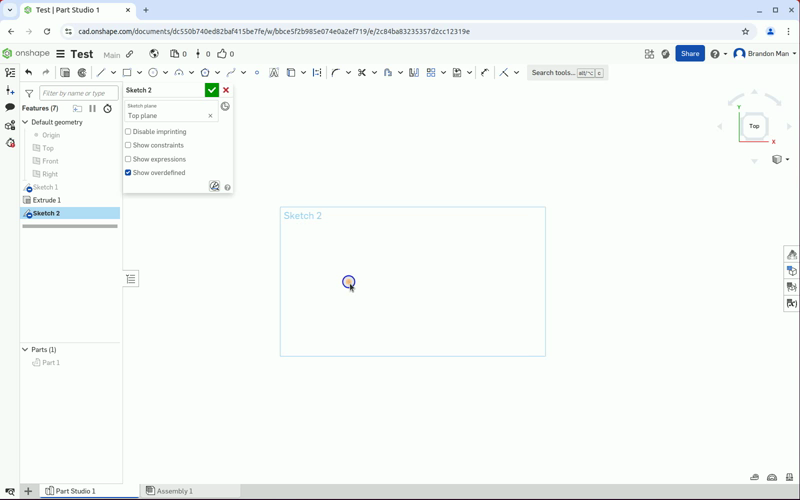
scroll(6)
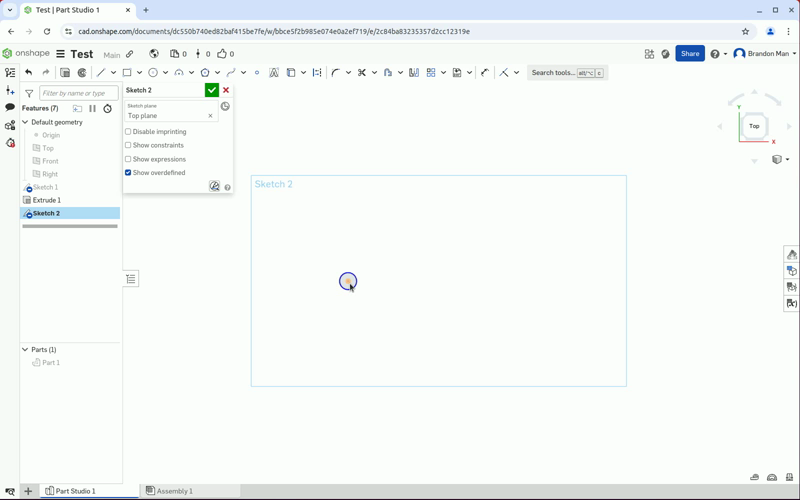
scroll(6)
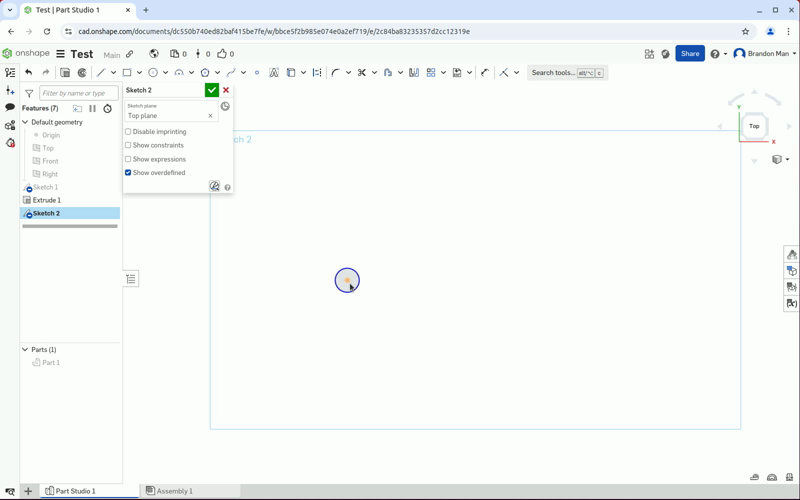
scroll(6)
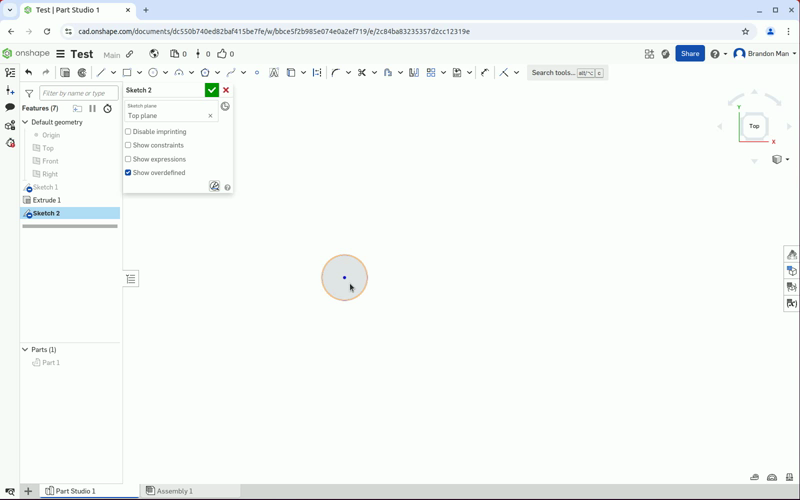
click(350, 283)
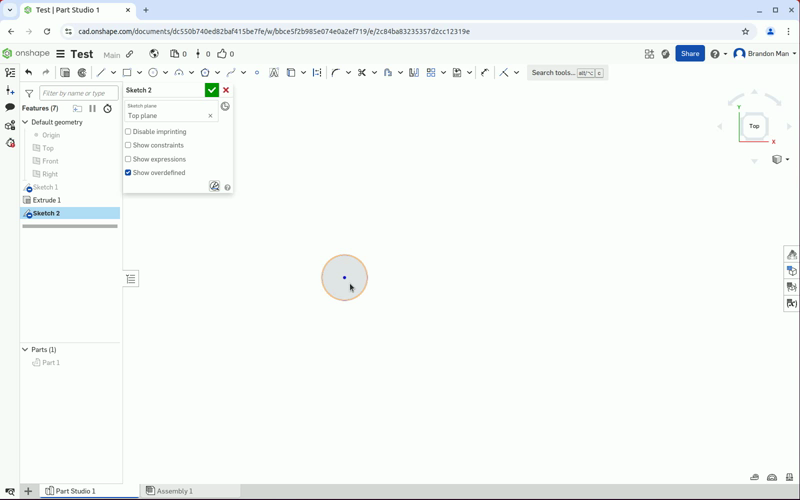
scroll(-6)
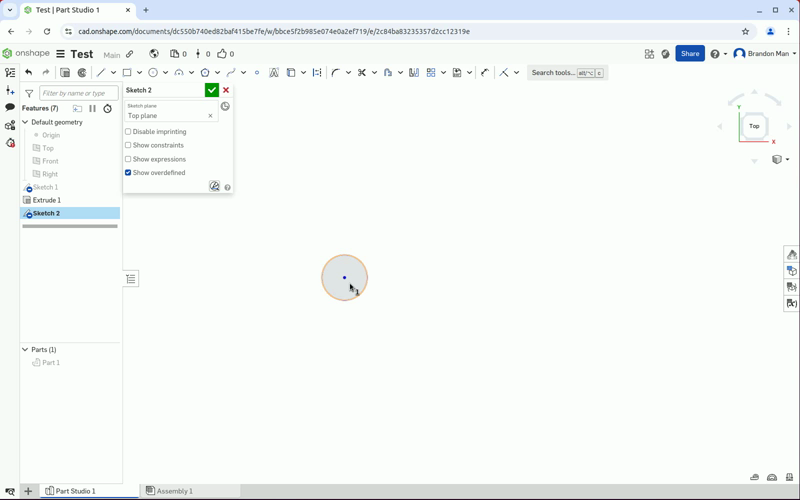
scroll(-6)
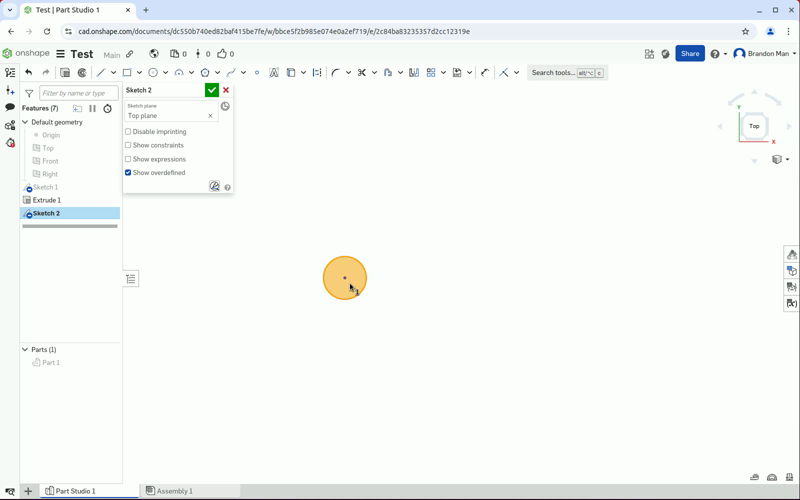
scroll(-6)
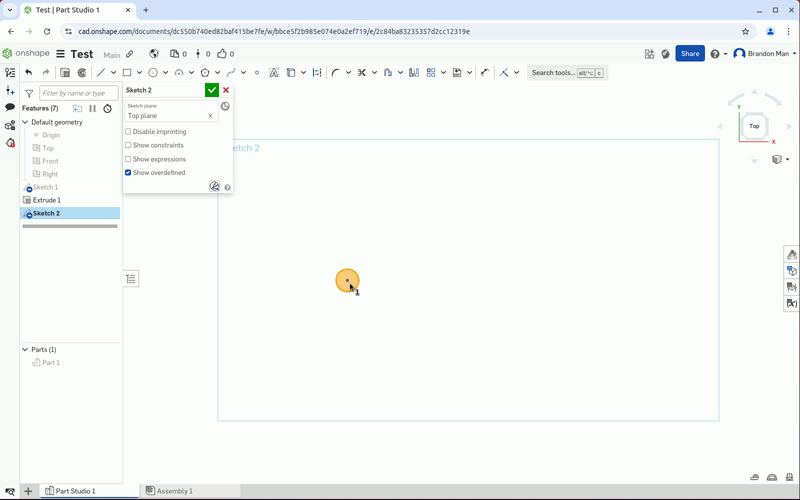
scroll(-6)
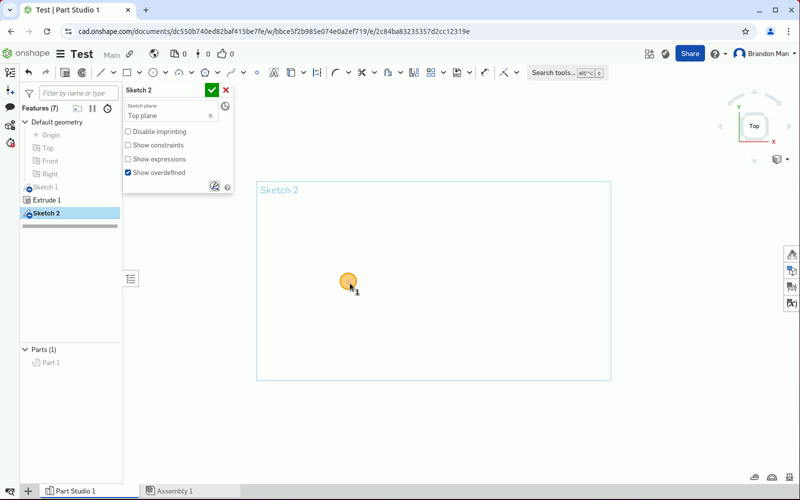
scroll(-6)
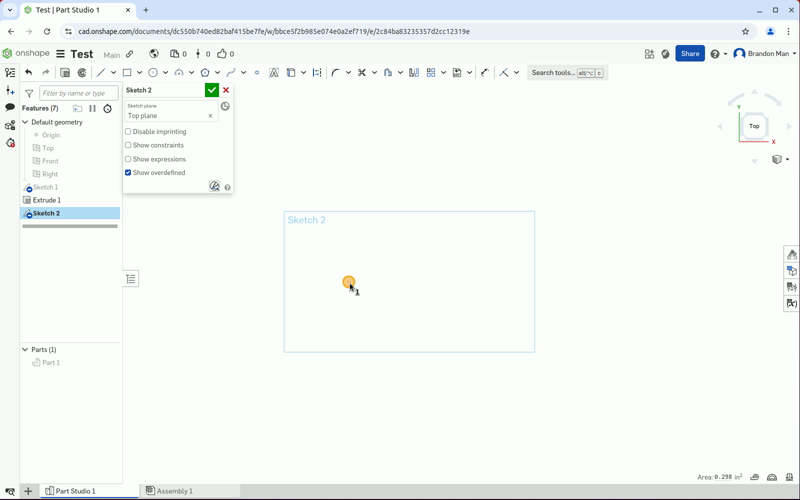
scroll(-6)
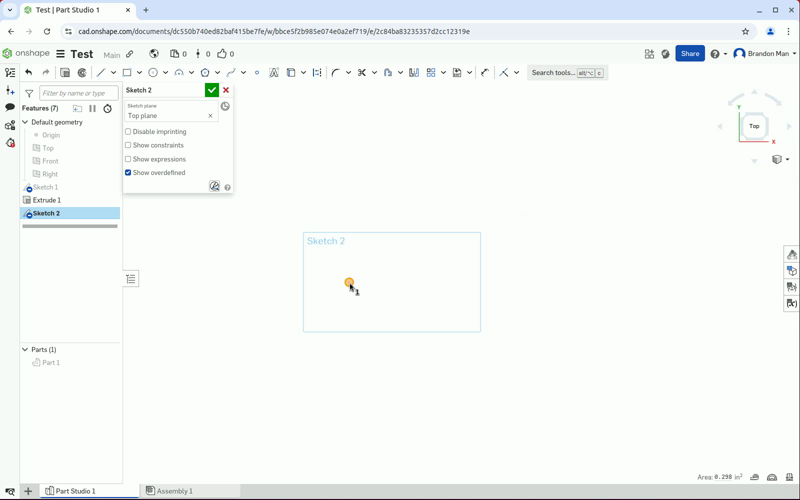
scroll(-6)
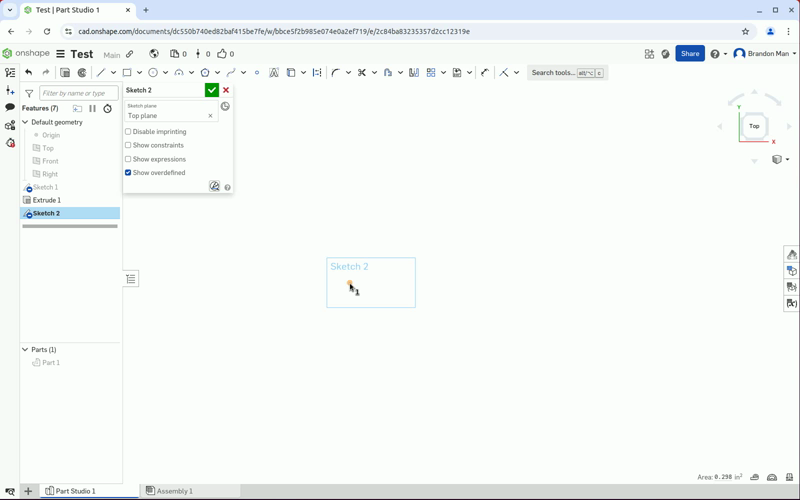
mouse_move(73, 352)
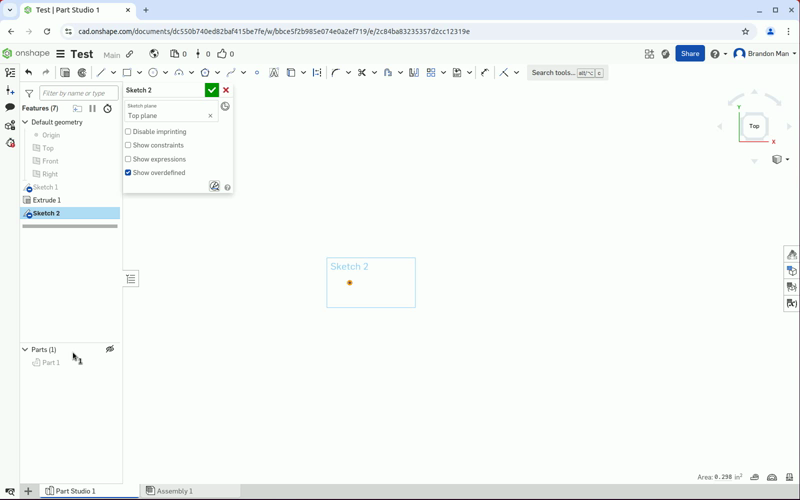
key(shift+y)
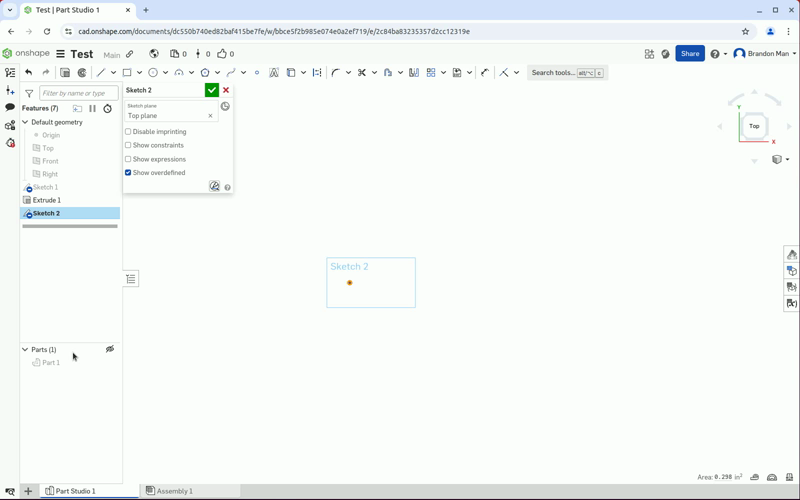
key(shift+e)
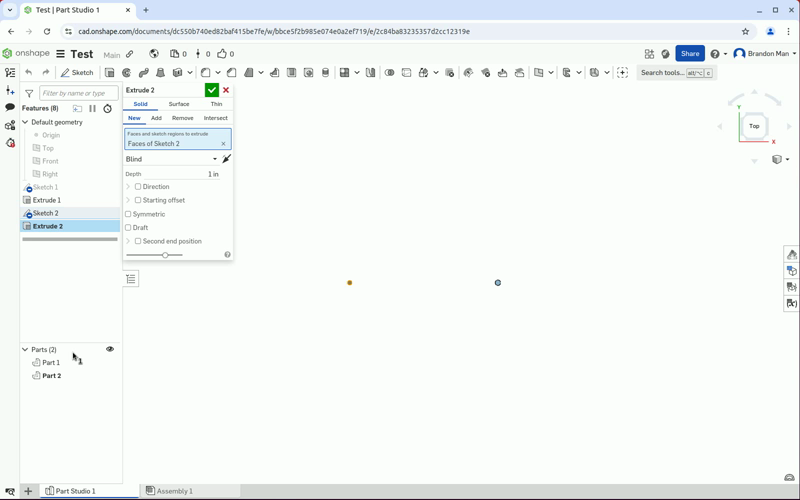
mouse_move(143, 106)
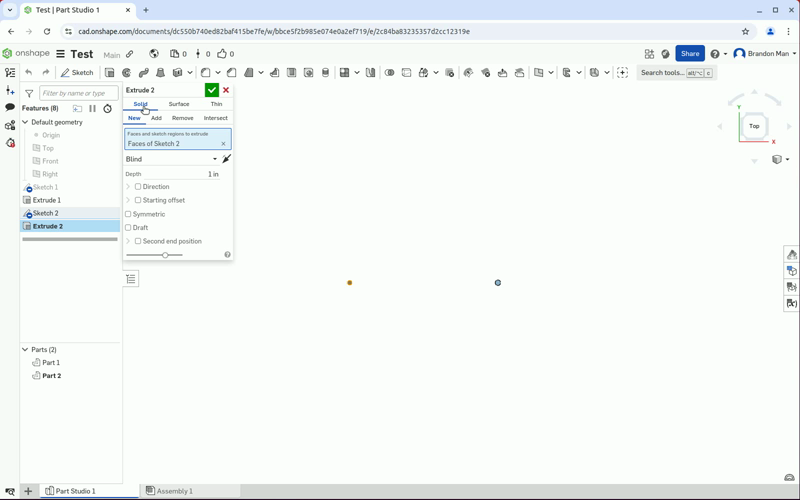
click(143, 106)
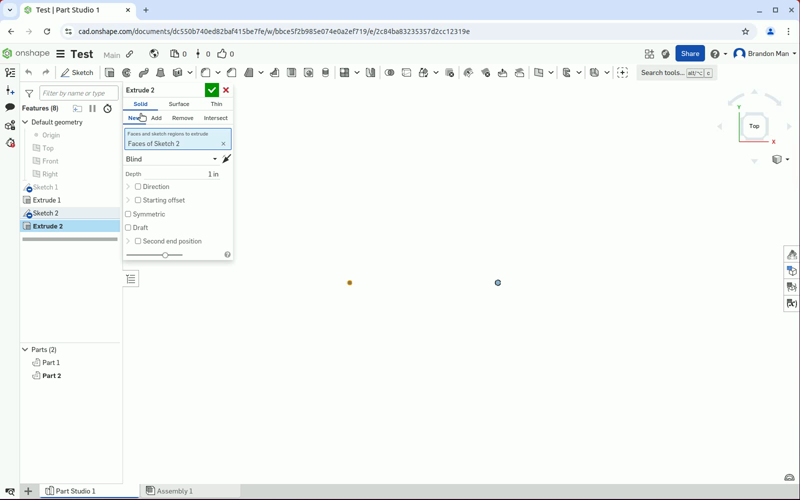
mouse_move(137, 120)
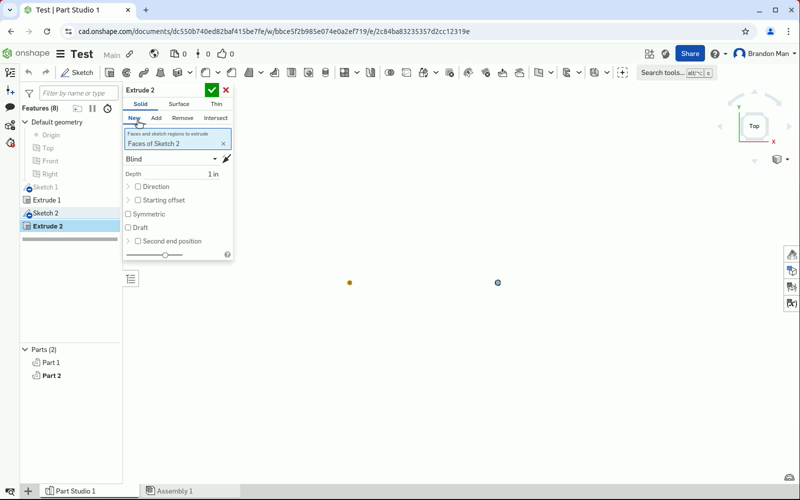
click(137, 120)
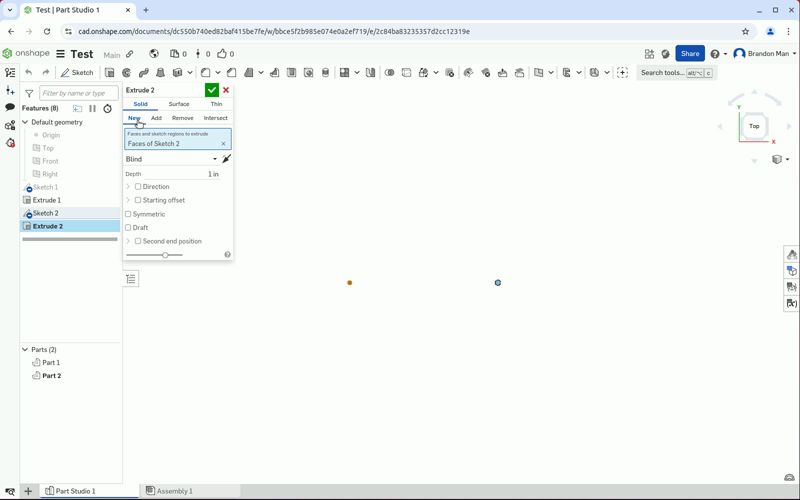
key(tab, 4)
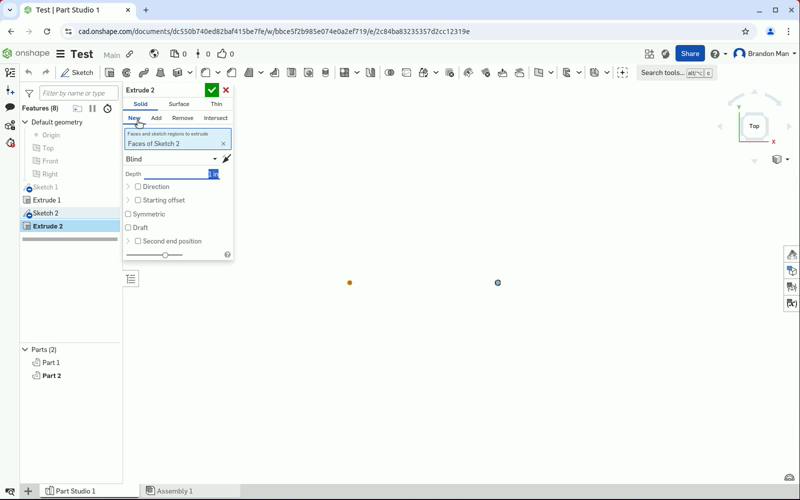
text(-19.979)
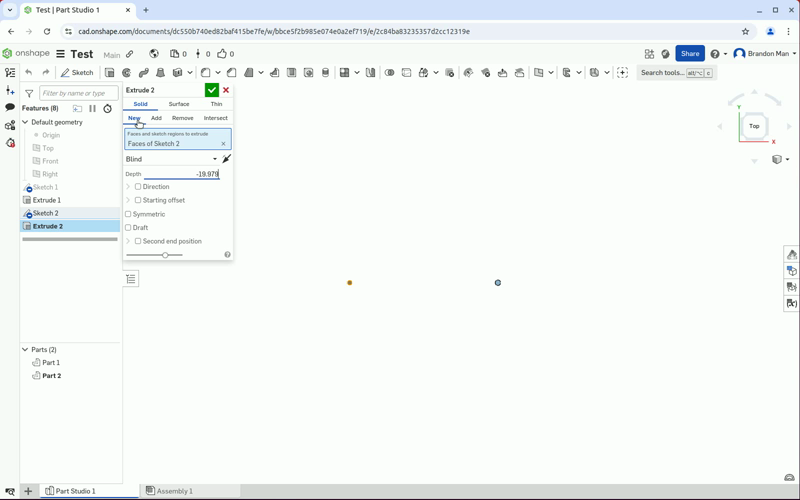
key(enter)
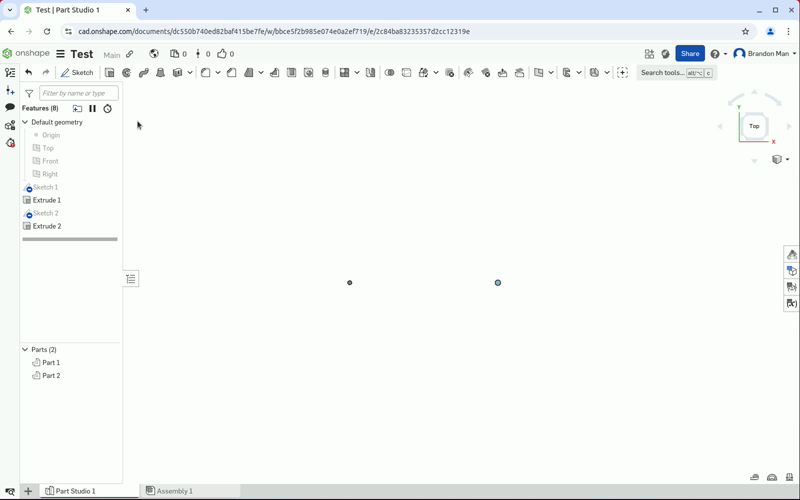
key(shift+h)
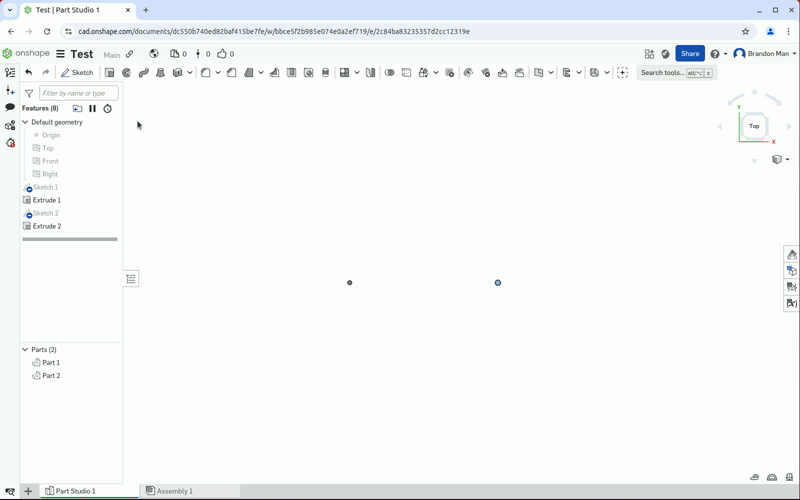
key(shift+h)
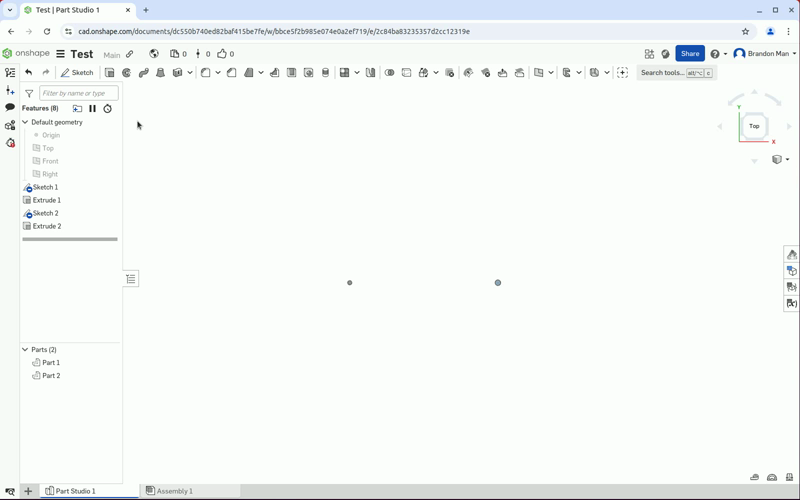
key(shift+7)
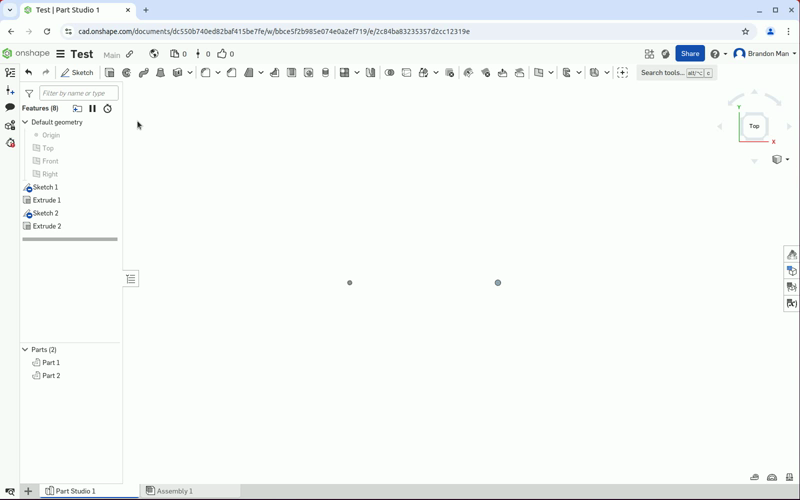
key(up, 3)
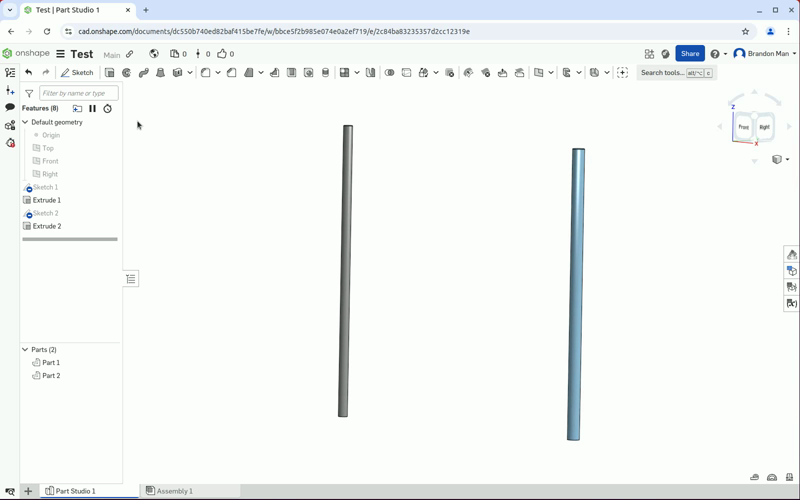
key(left, 3)
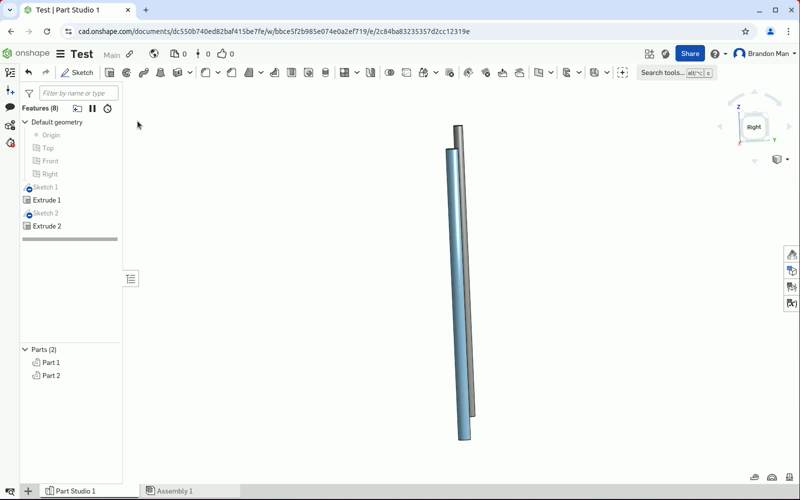
key(right, 3)
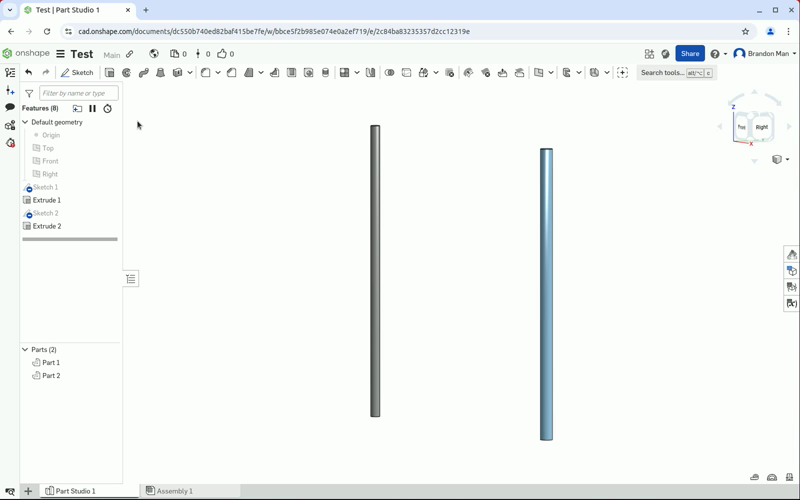
key(down, 3)
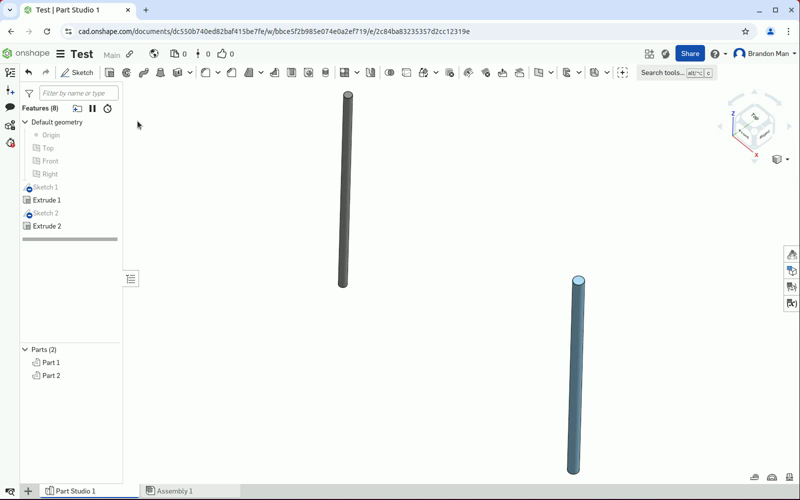
mouse_move(73, 189)
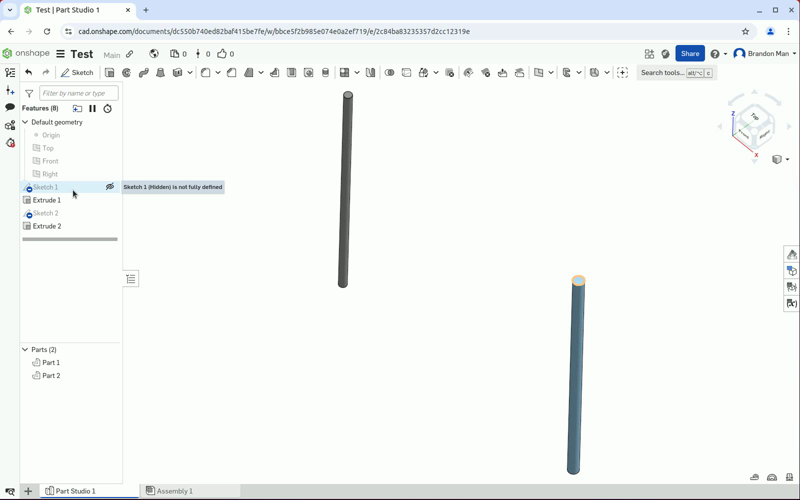
click(73, 189)